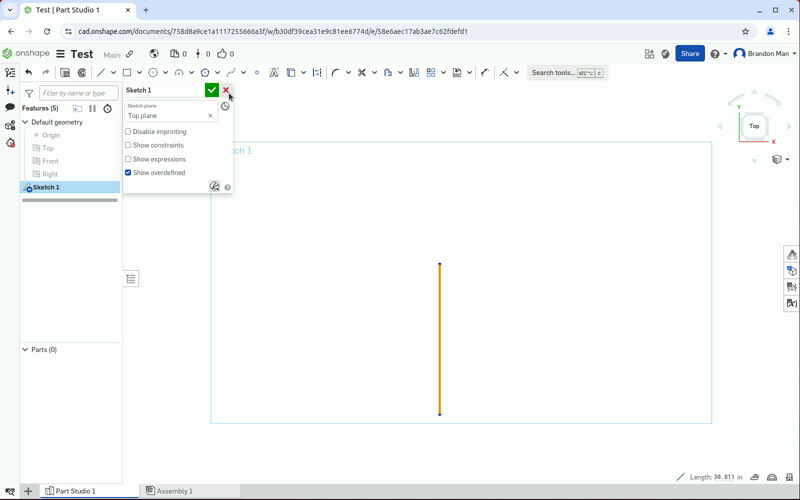
key(shift+h)
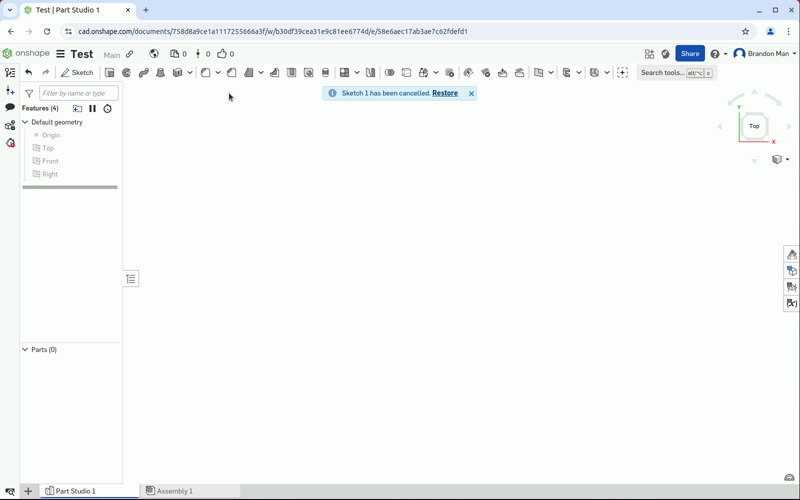
key(shift+s)
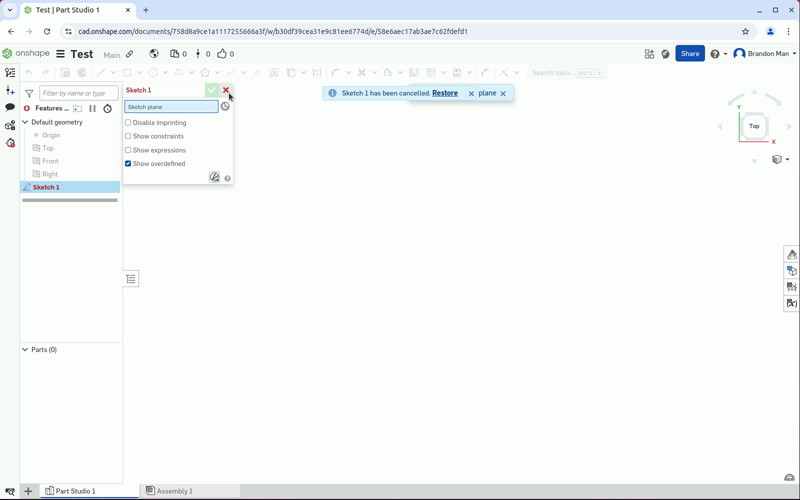
mouse_move(73, 150)
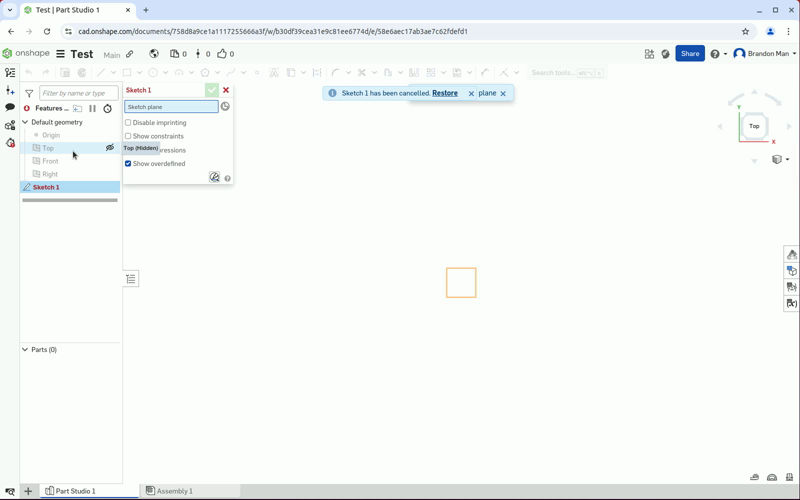
click(73, 150)
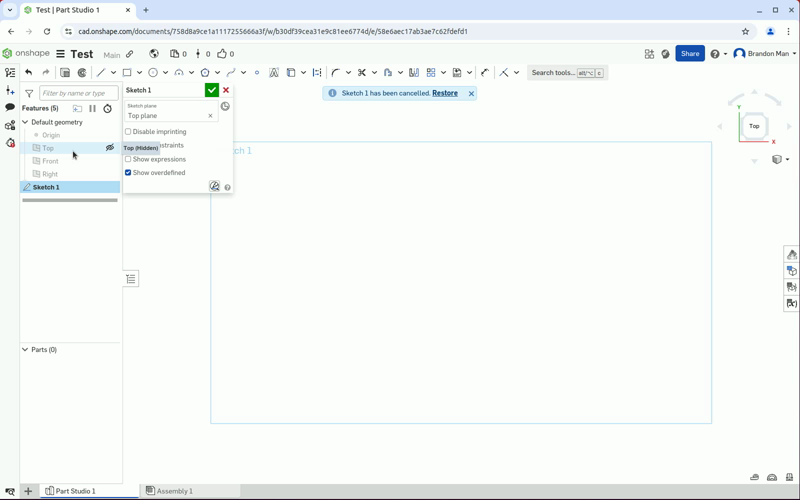
mouse_move(73, 352)
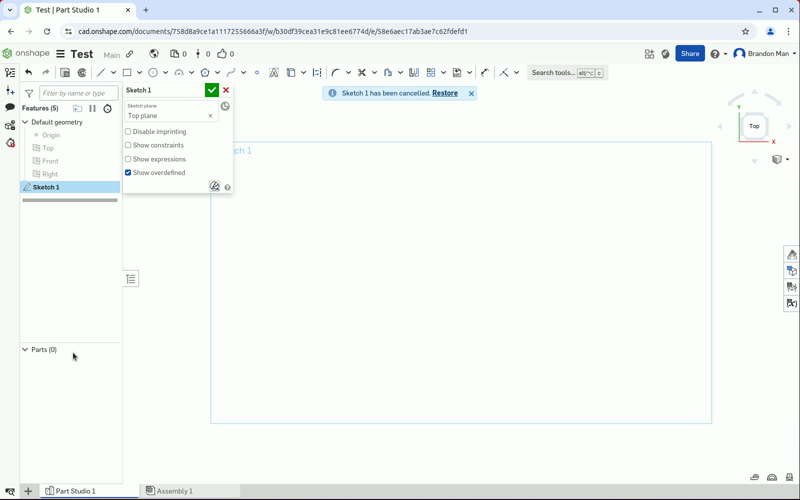
key(y)
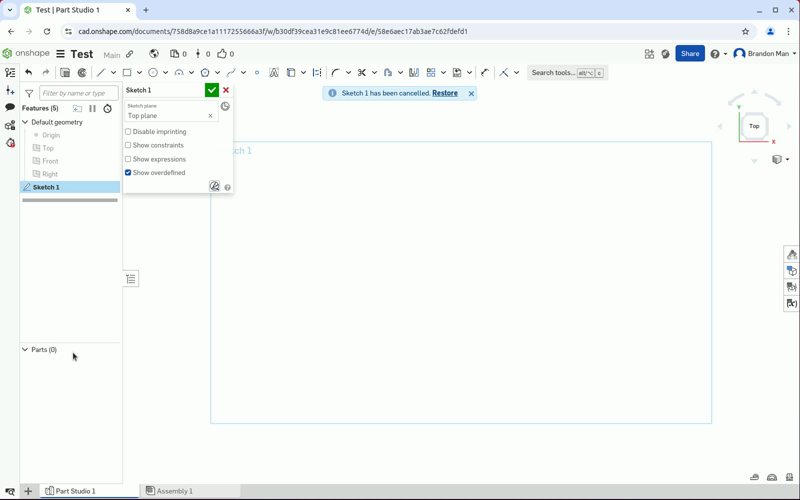
key(l)
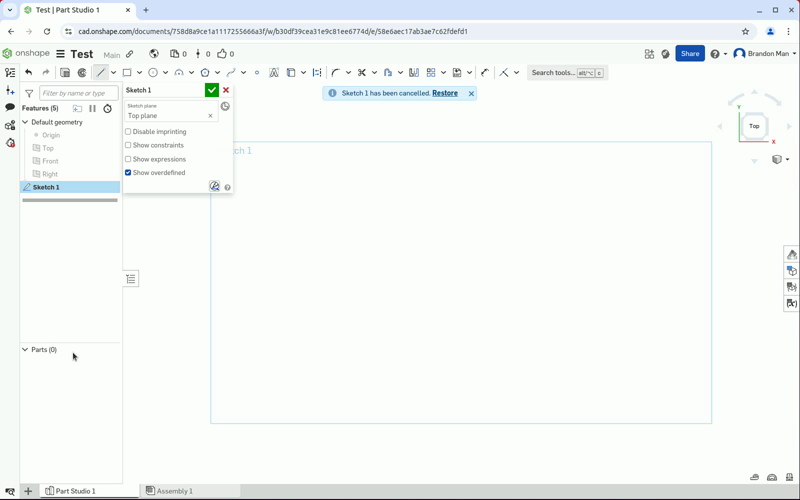
key_down(shift)
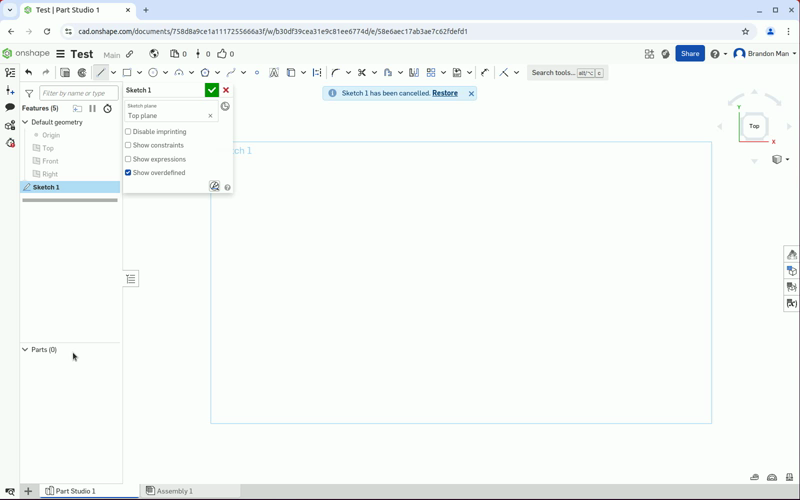
mouse_move(441, 287)
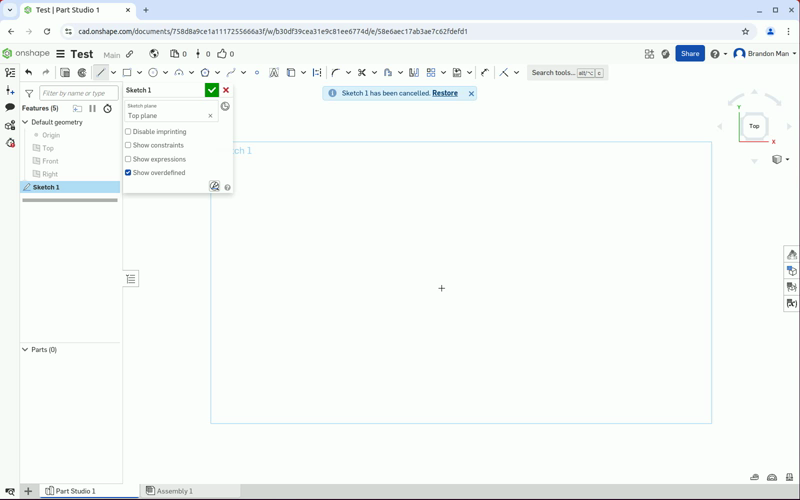
click(441, 287)
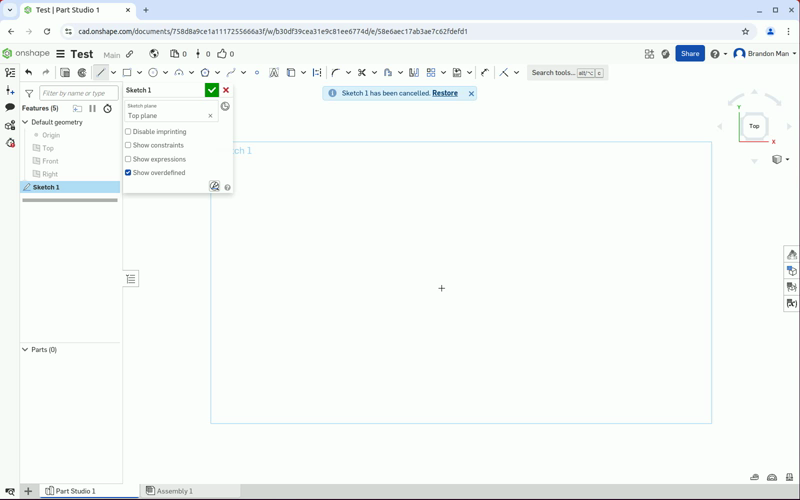
key_up(shift)
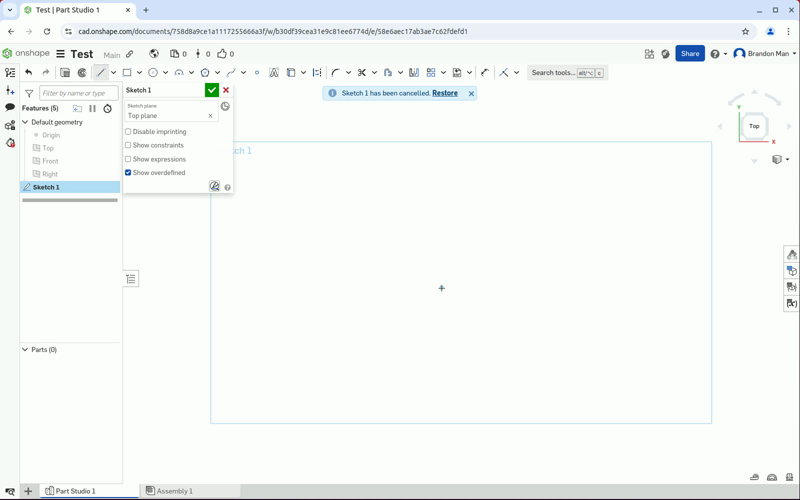
key_down(shift)
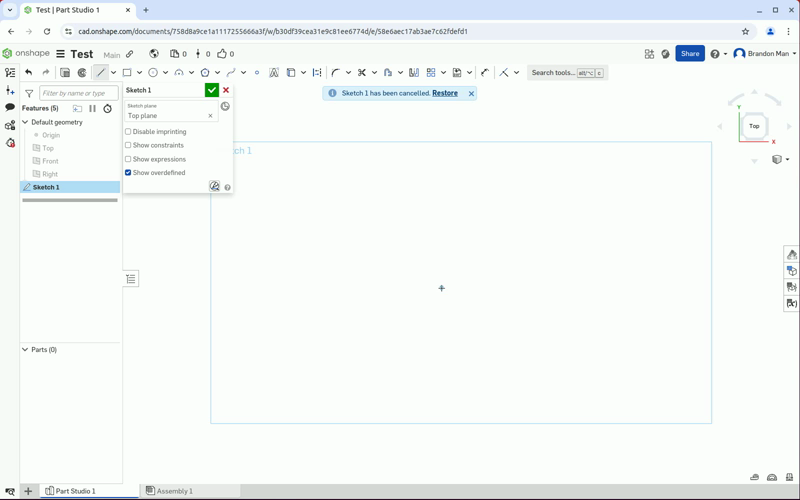
mouse_move(471, 287)
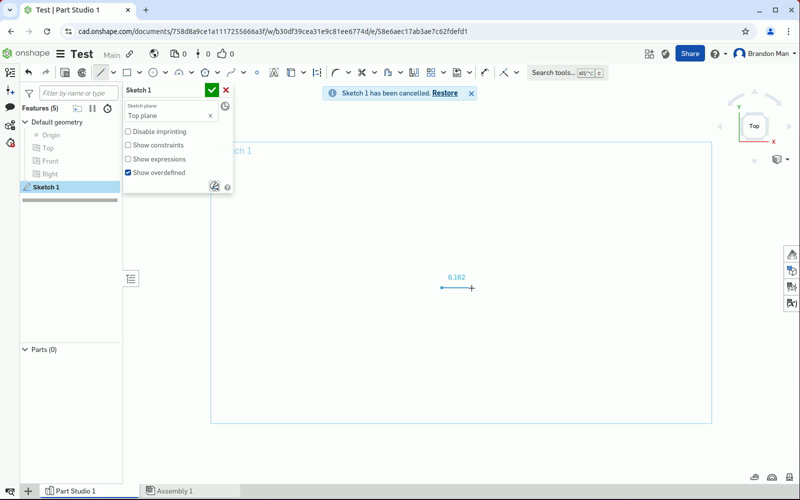
mouse_move(486, 287)
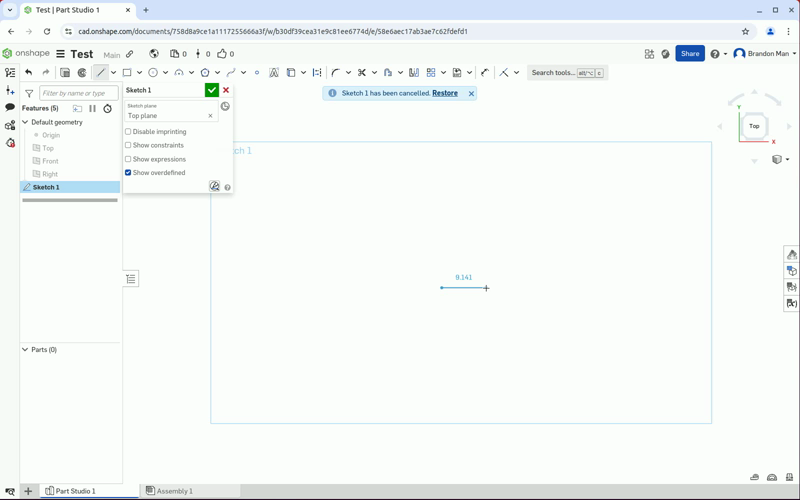
click(486, 287)
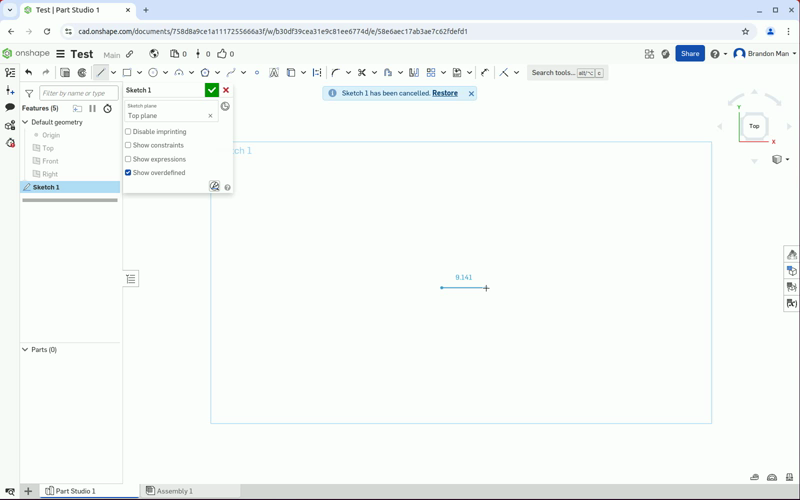
key_up(shift)
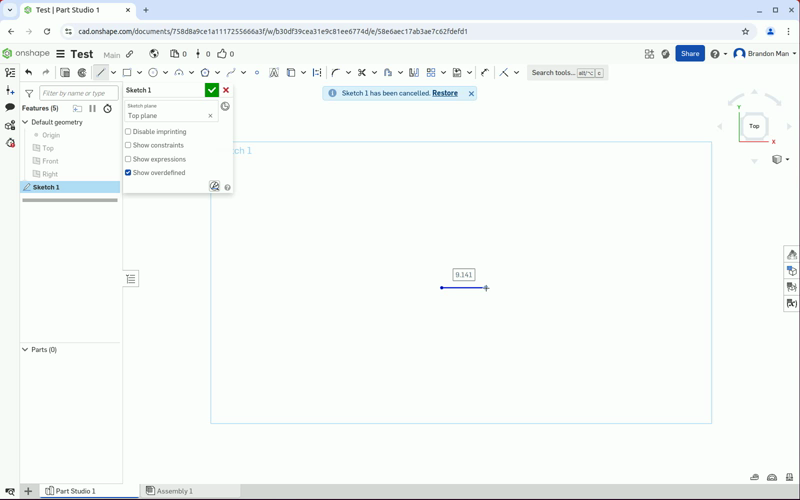
key_down(shift)
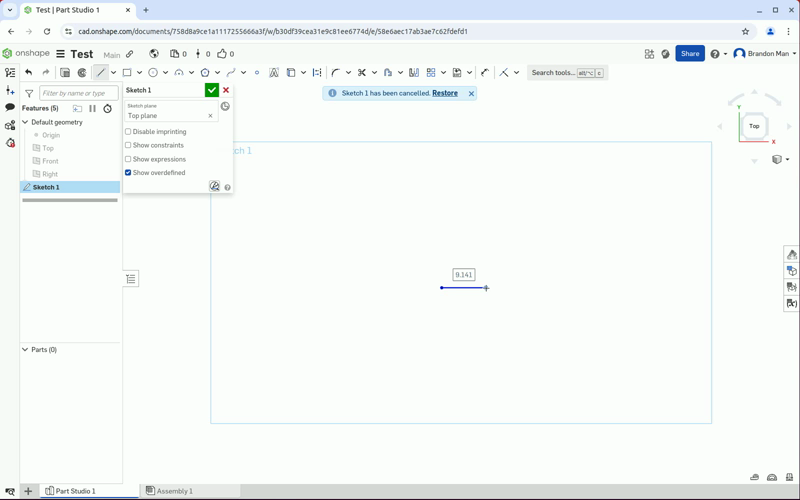
mouse_move(516, 287)
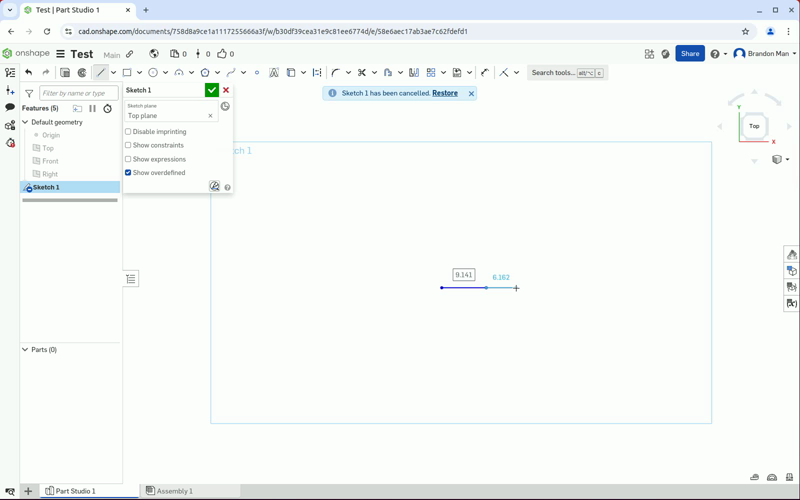
mouse_move(486, 278)
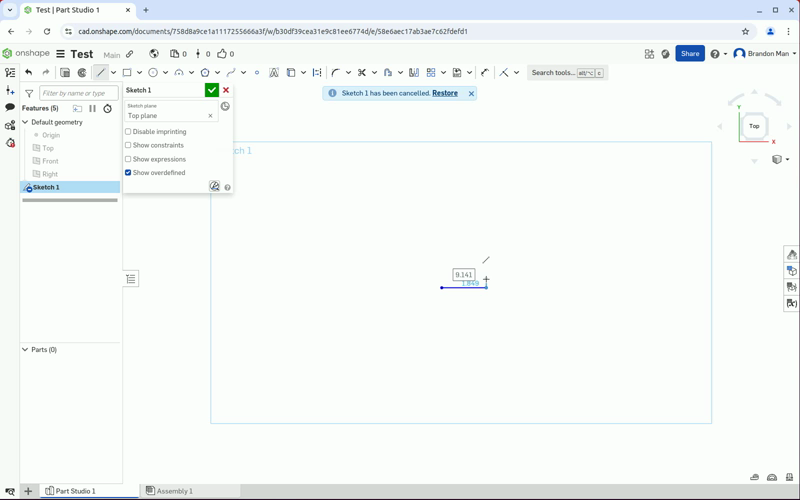
click(486, 278)
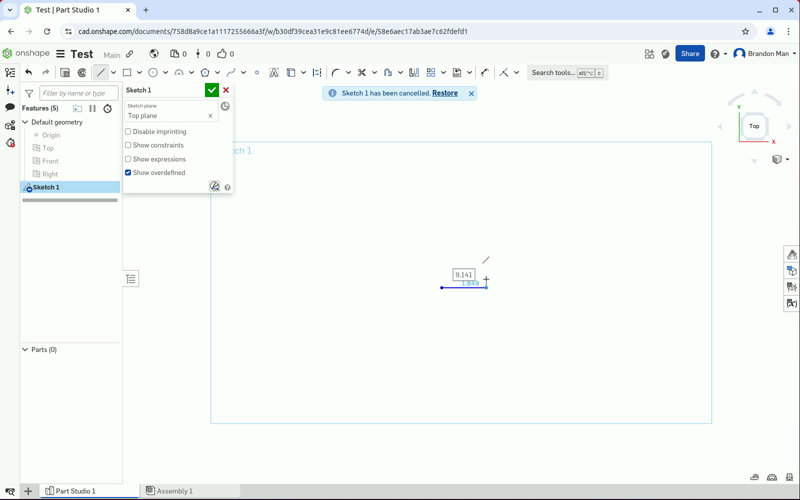
key_up(shift)
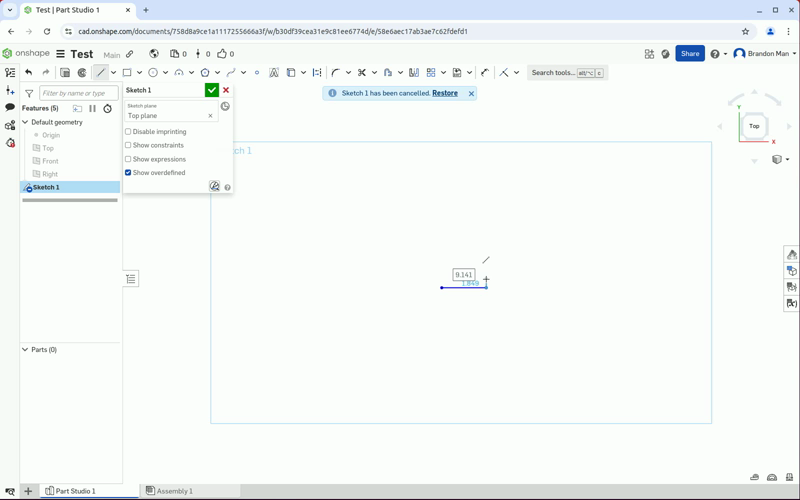
key_down(shift)
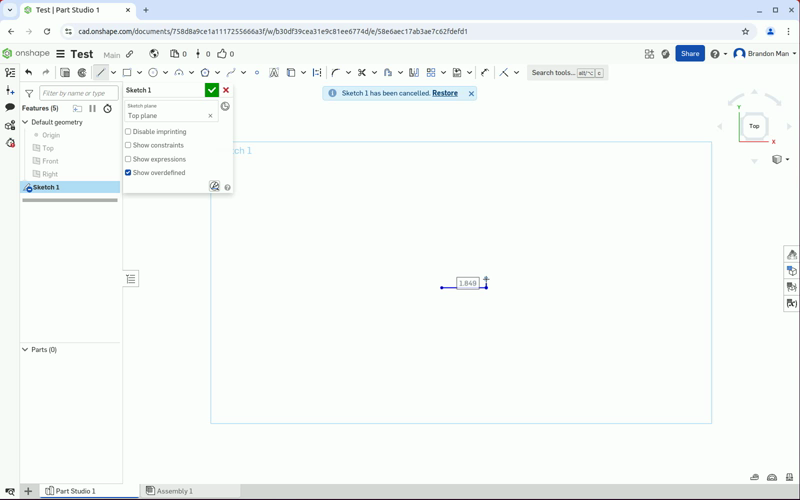
mouse_move(516, 278)
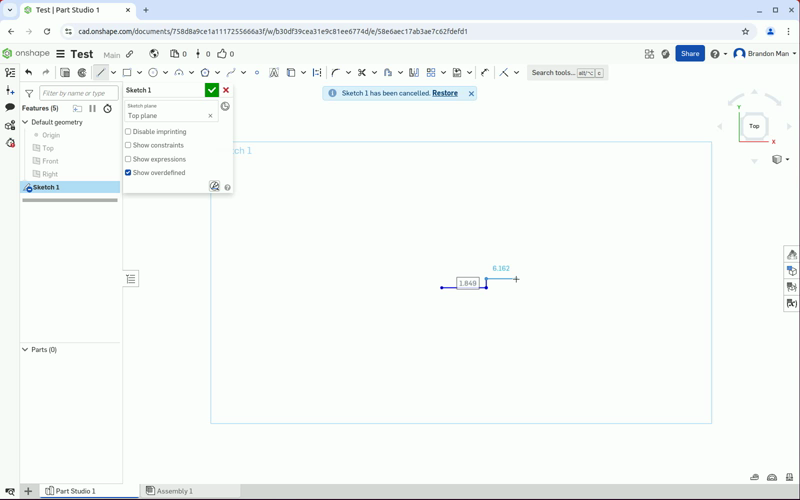
mouse_move(441, 278)
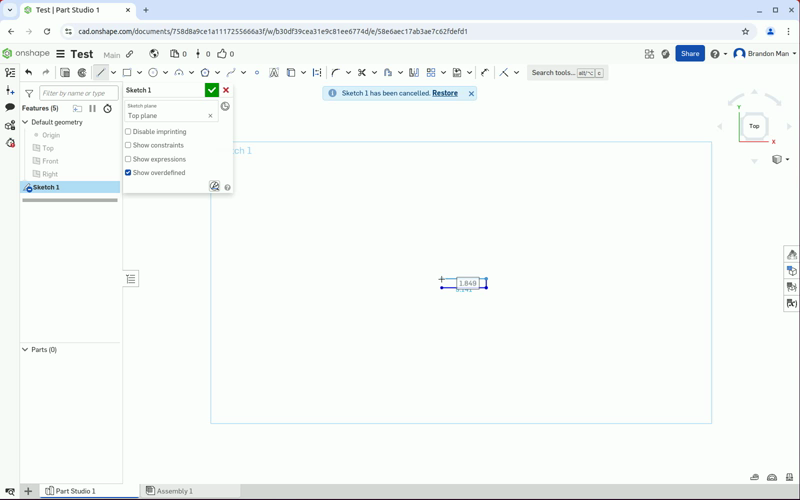
click(441, 278)
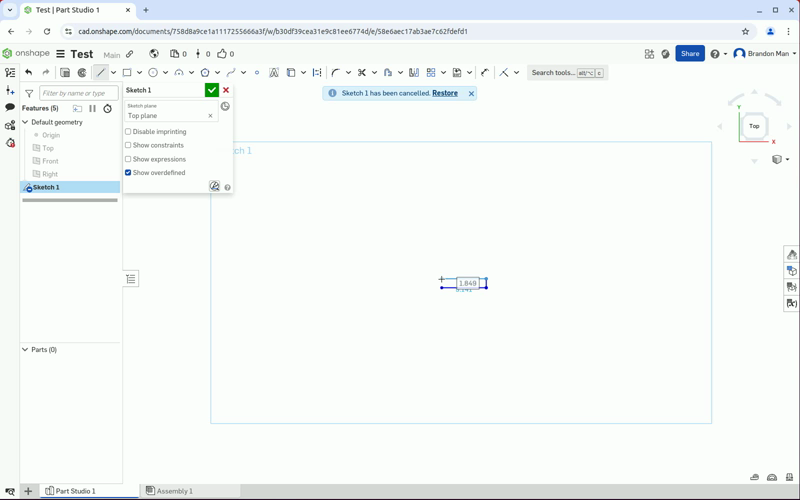
key_up(shift)
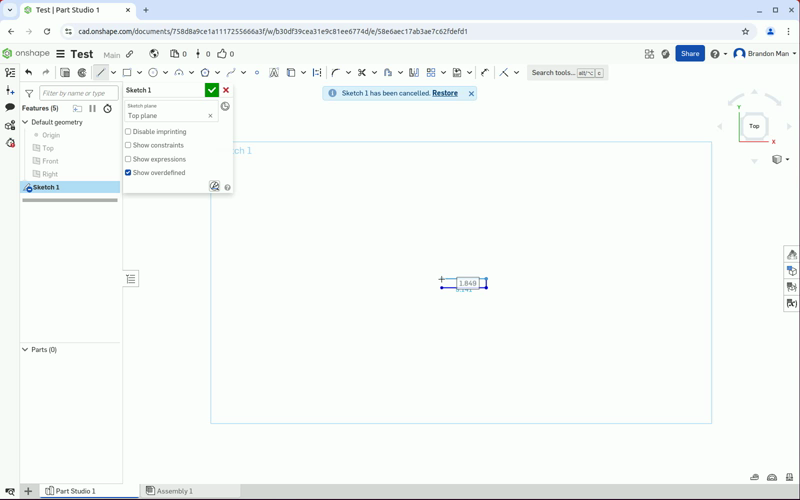
mouse_move(471, 278)
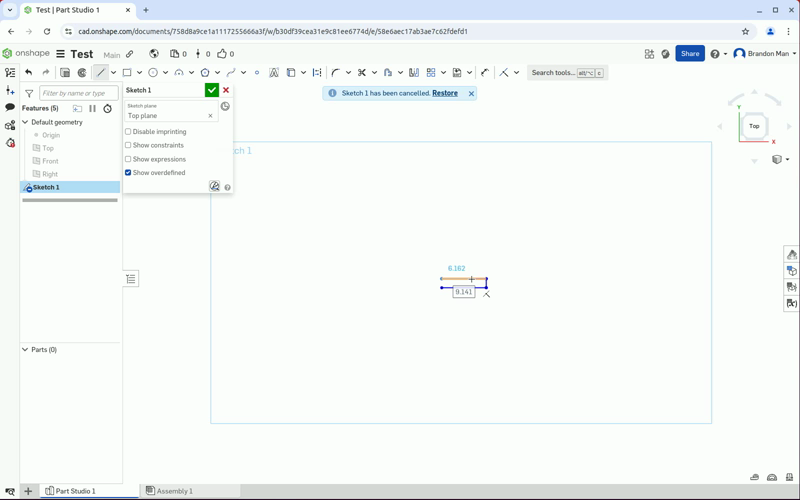
key_down(shift)
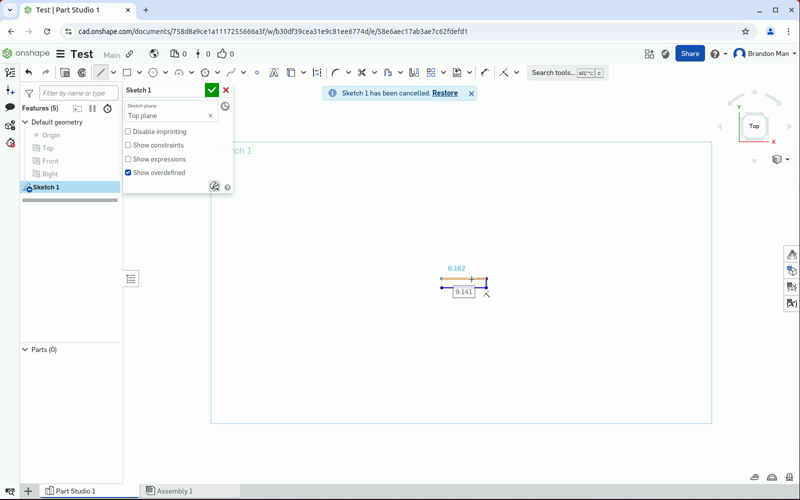
mouse_move(441, 287)
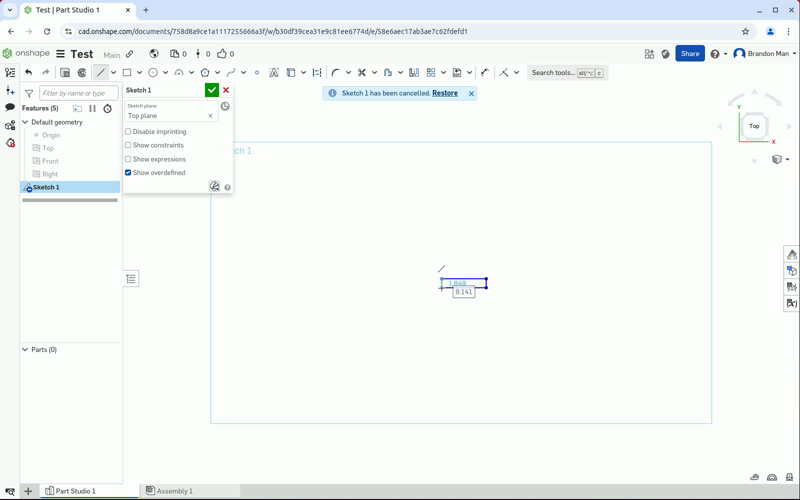
key_up(shift)
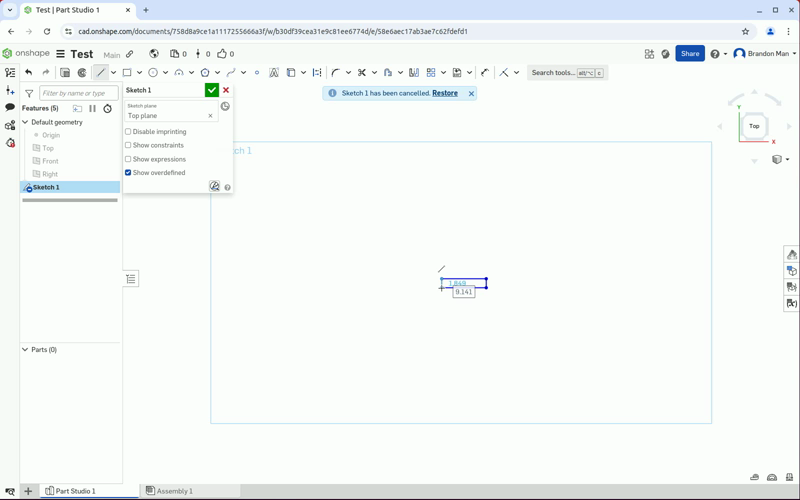
click(441, 287)
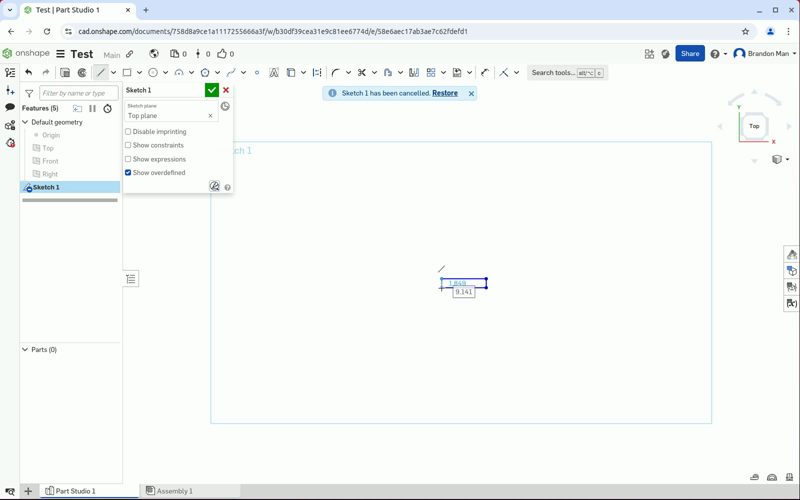
key(esc)
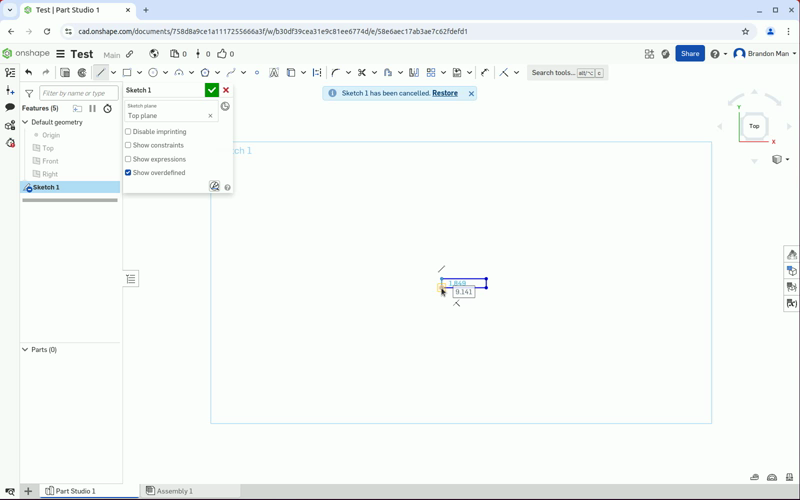
key(c)
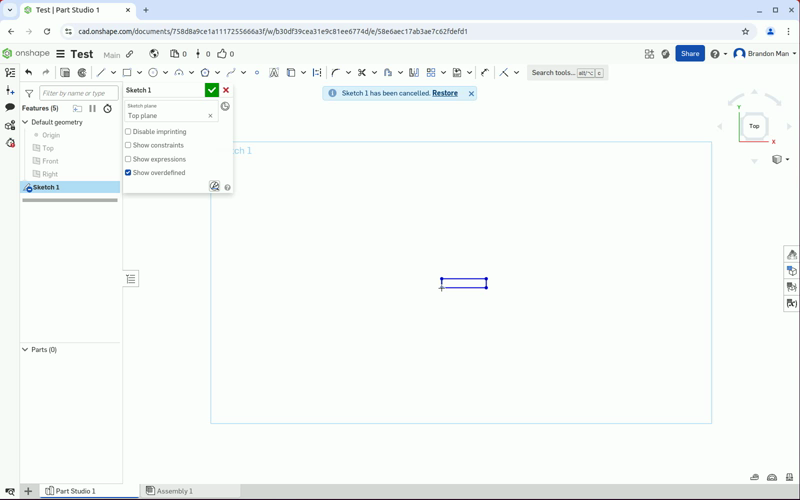
key_down(shift)
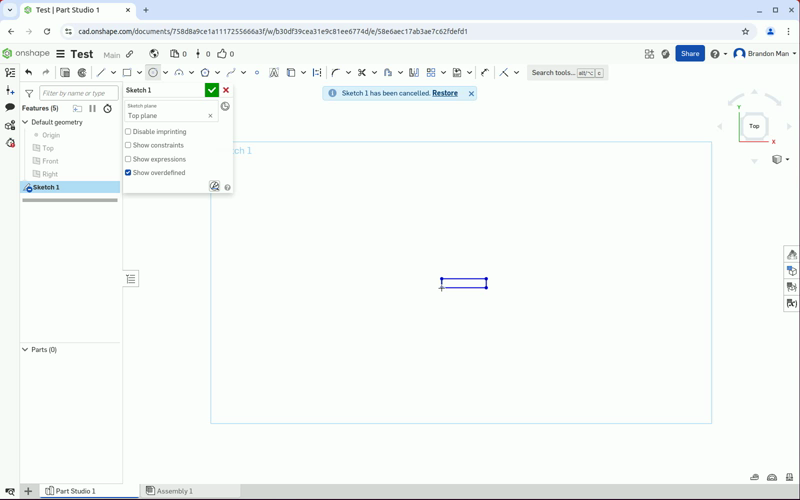
mouse_move(450, 282)
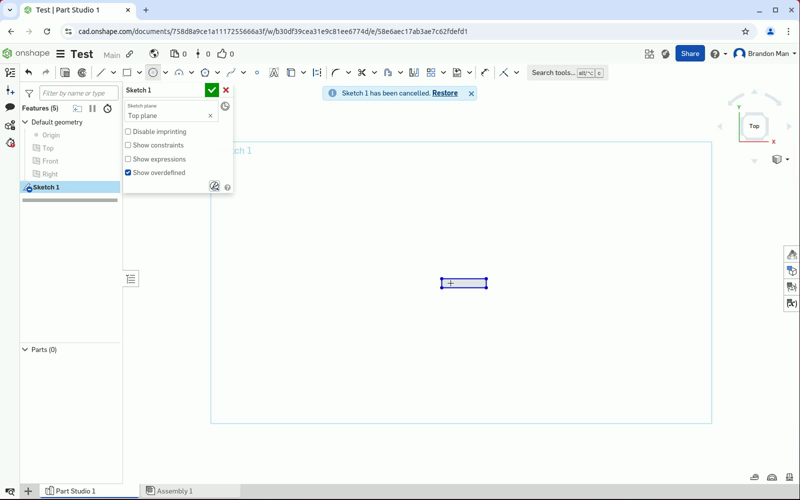
click(450, 282)
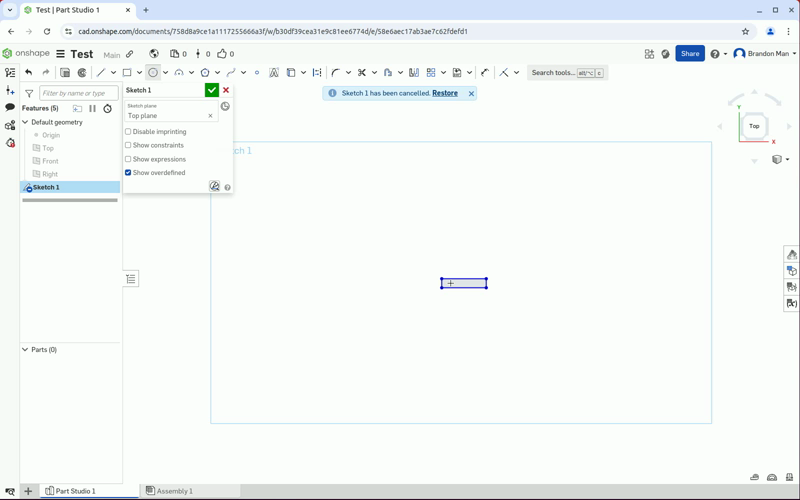
key_up(shift)
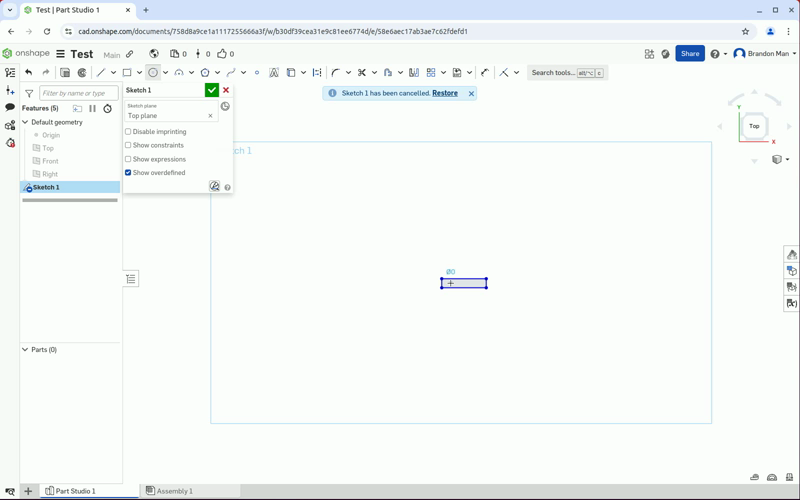
mouse_move(453, 282)
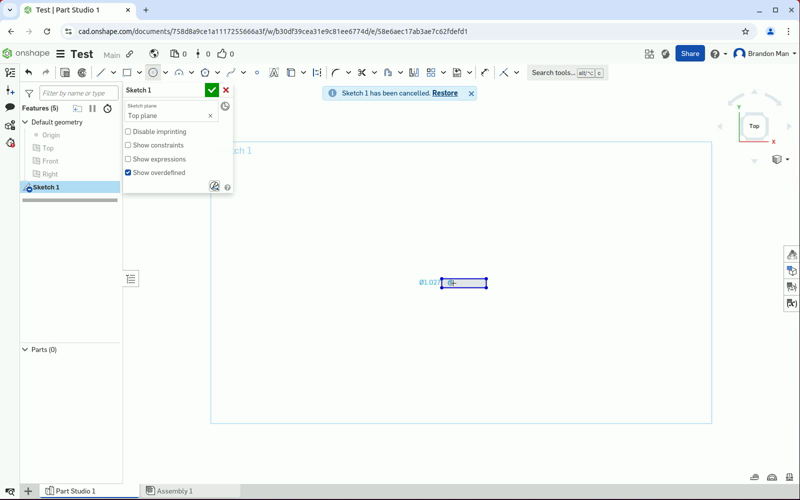
scroll(6)
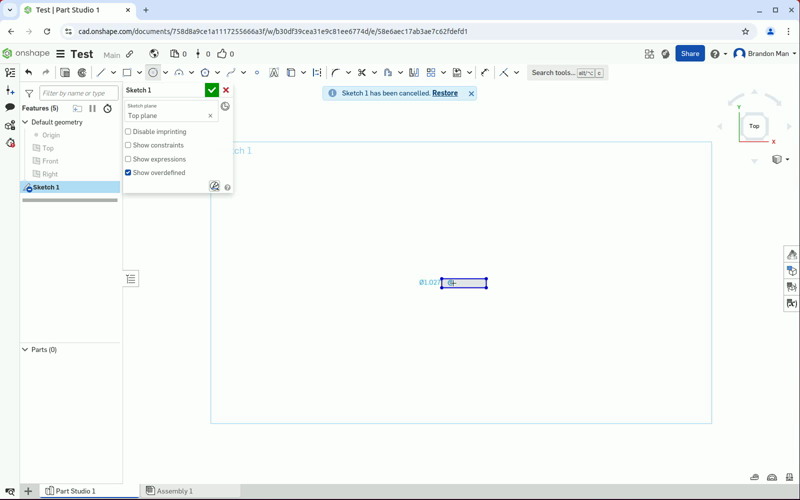
scroll(6)
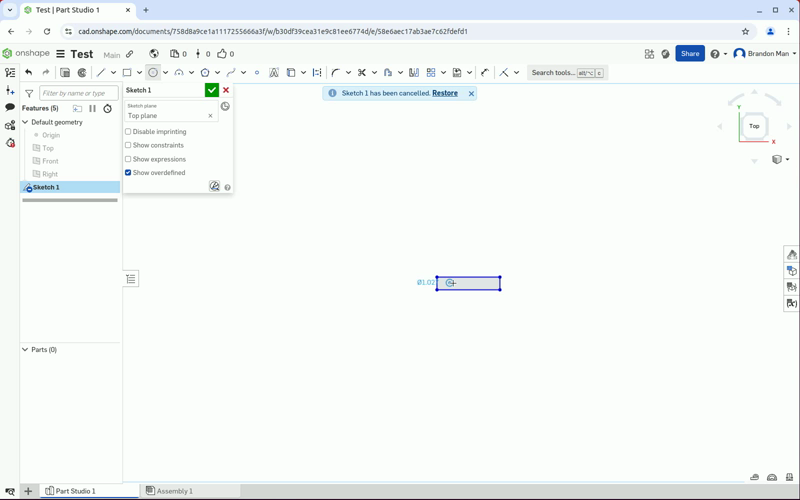
scroll(6)
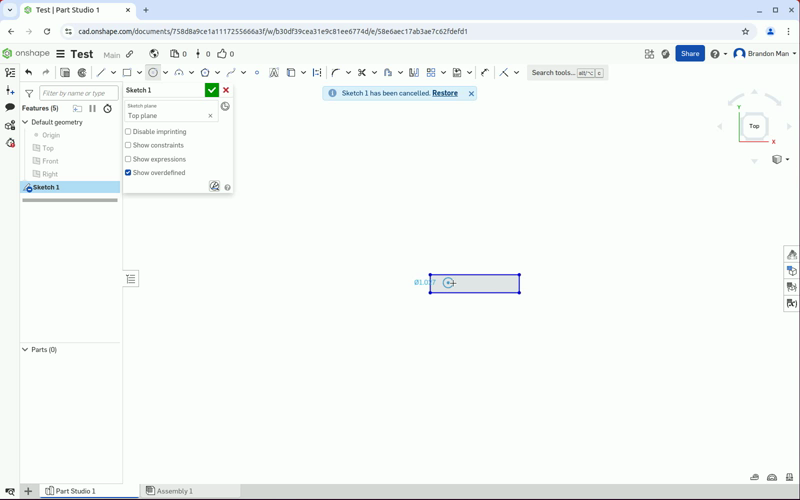
scroll(6)
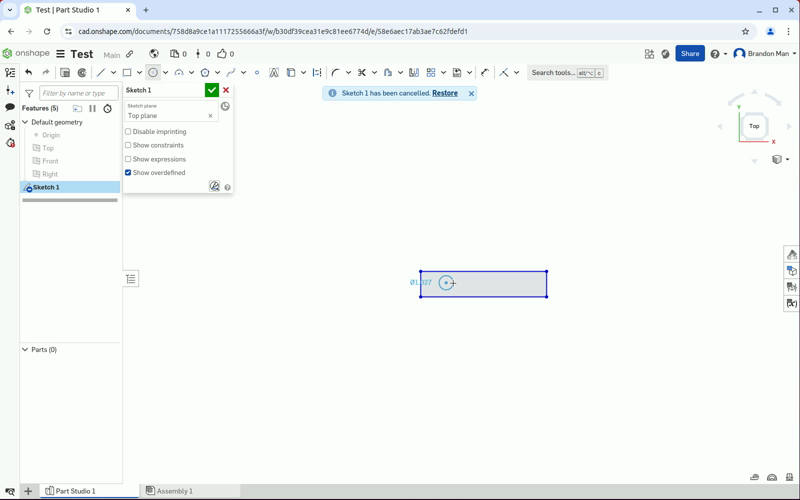
scroll(6)
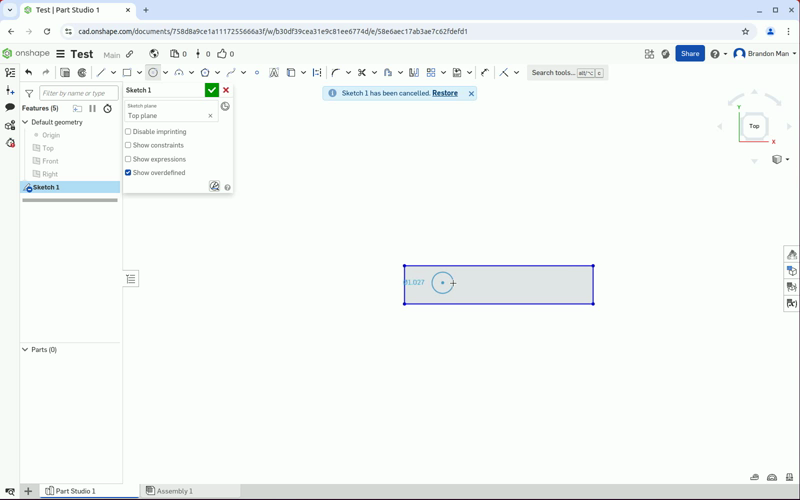
scroll(6)
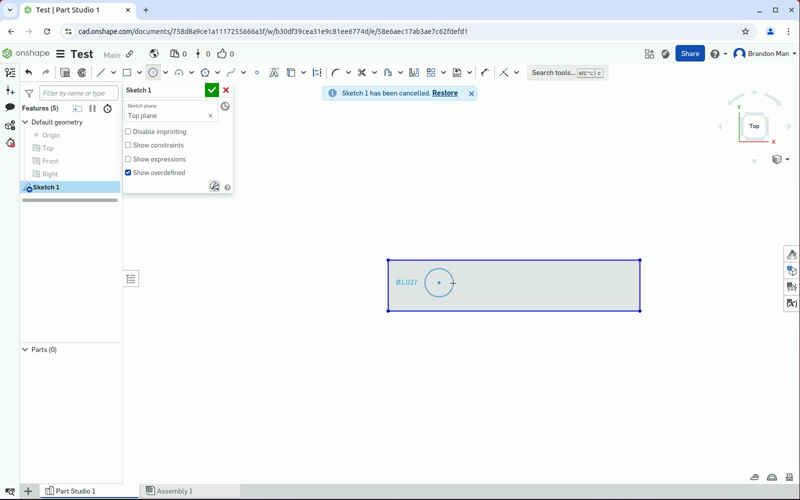
scroll(6)
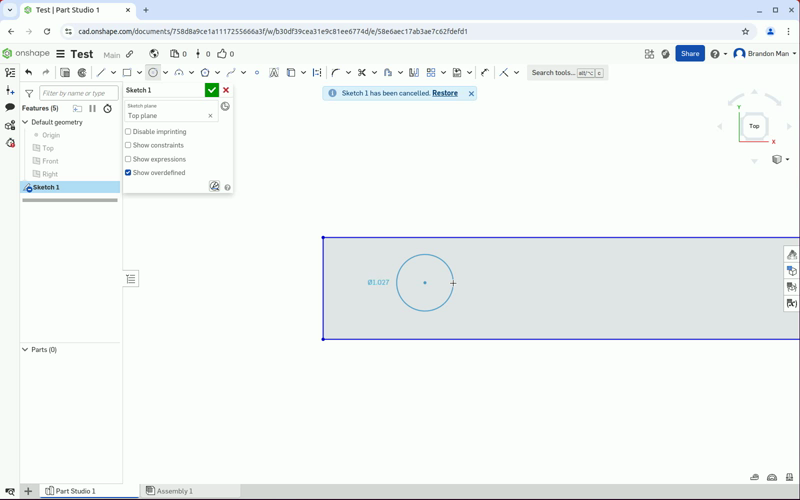
click(453, 282)
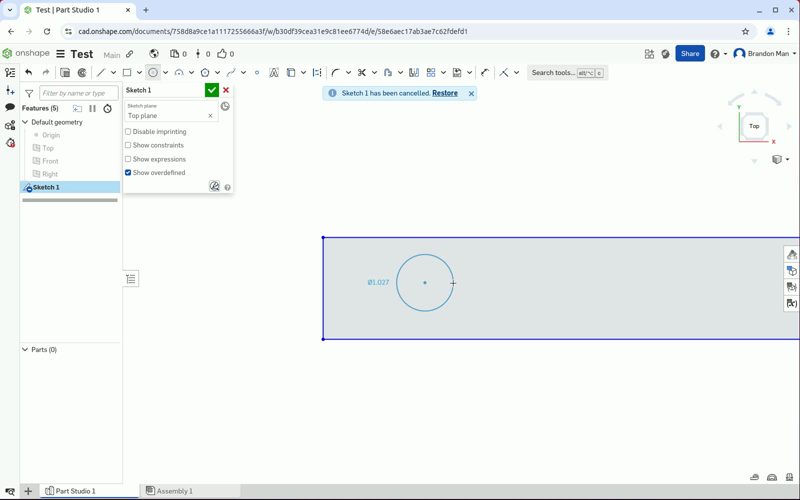
scroll(-6)
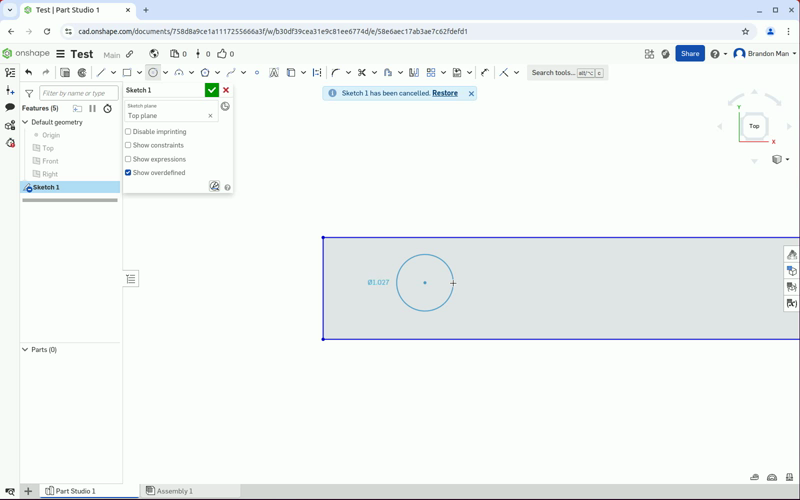
scroll(-6)
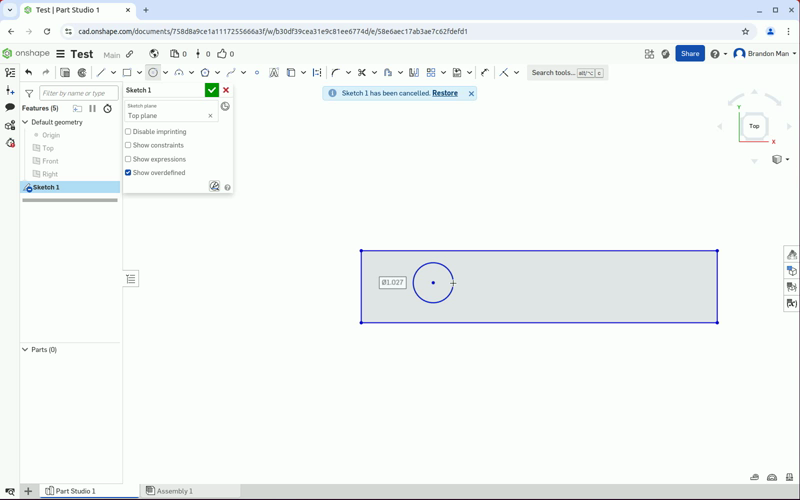
scroll(-6)
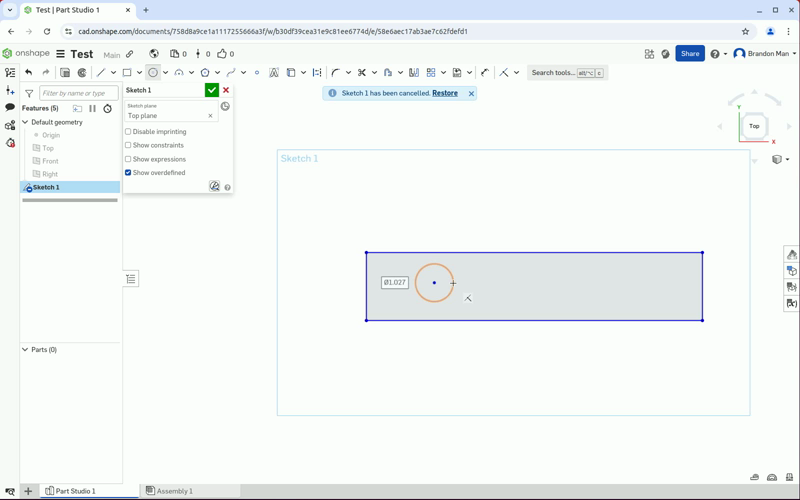
scroll(-6)
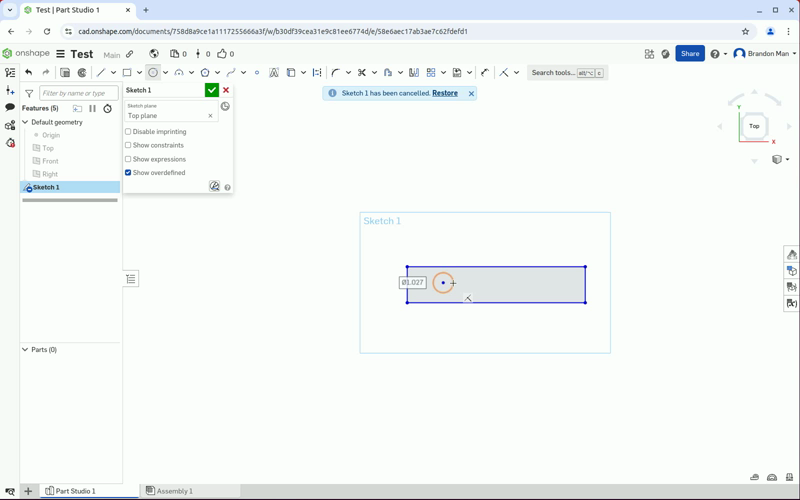
scroll(-6)
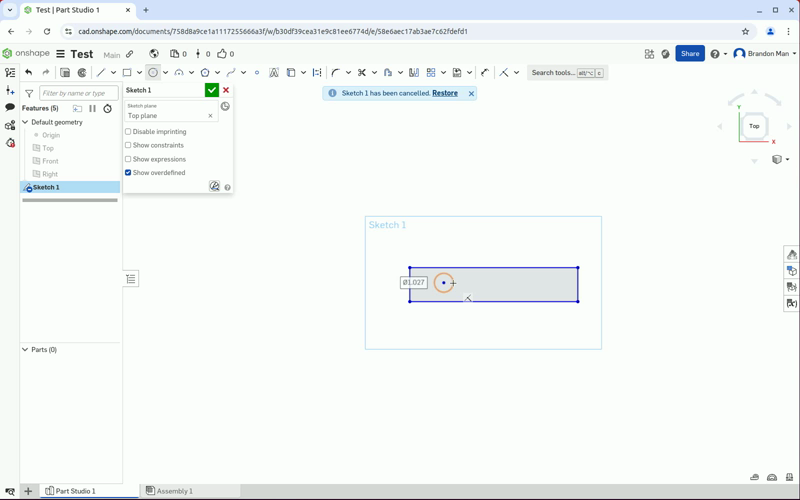
scroll(-6)
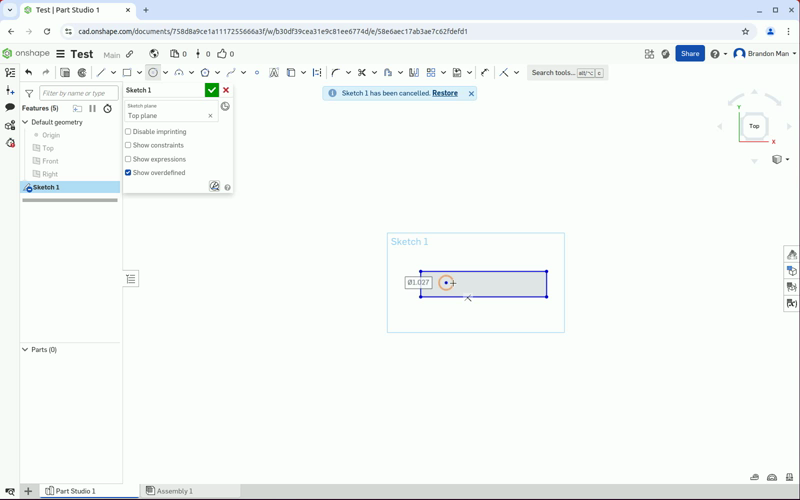
scroll(-6)
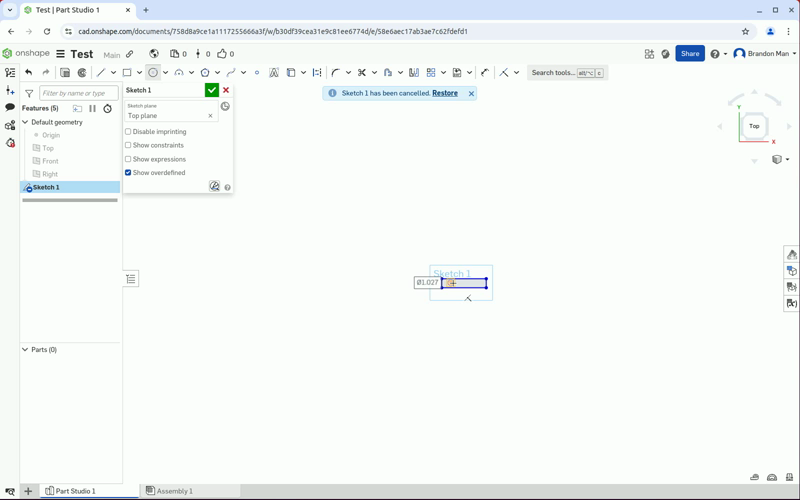
key(esc)
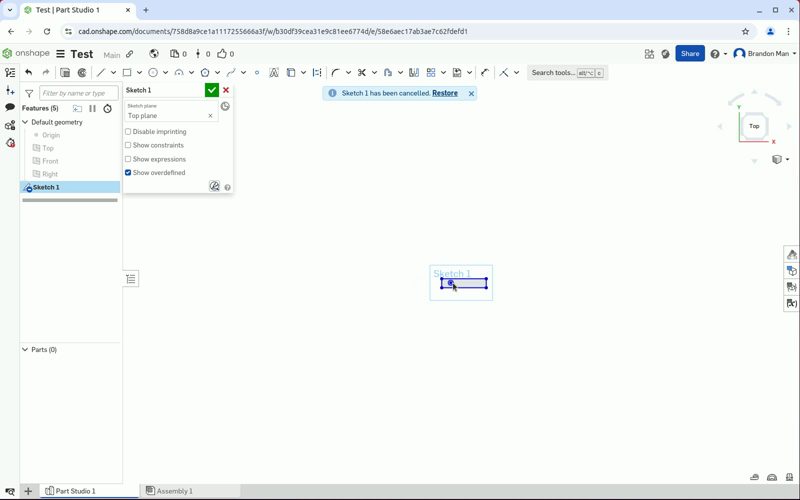
key(c)
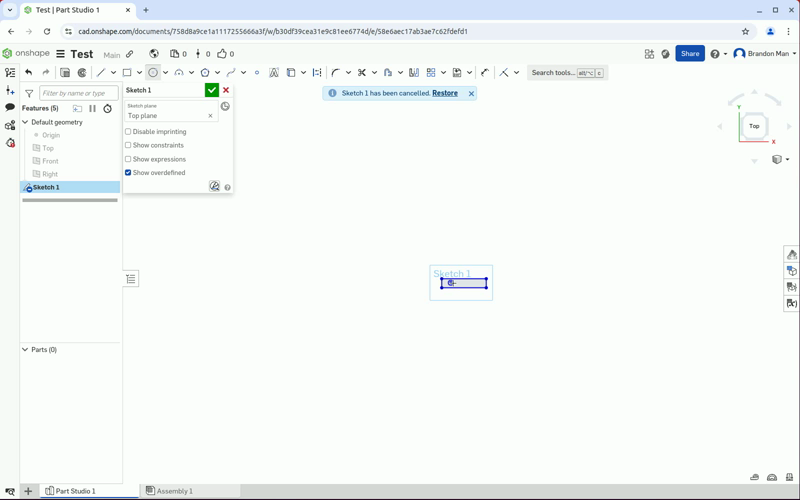
key_down(shift)
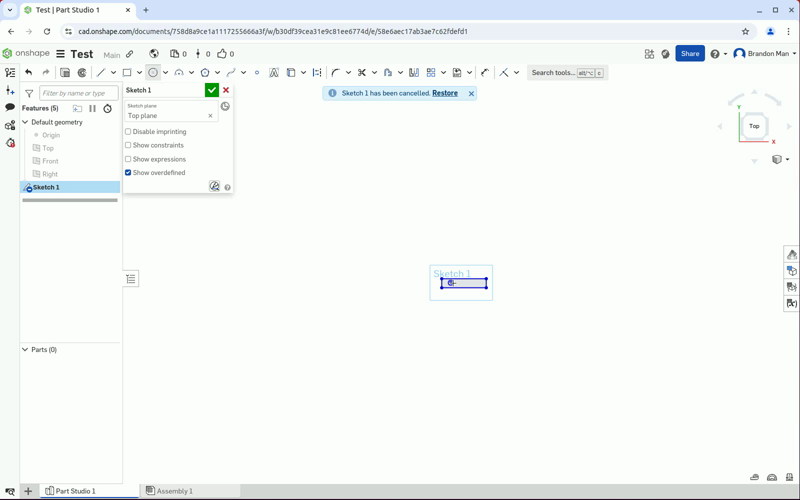
mouse_move(477, 282)
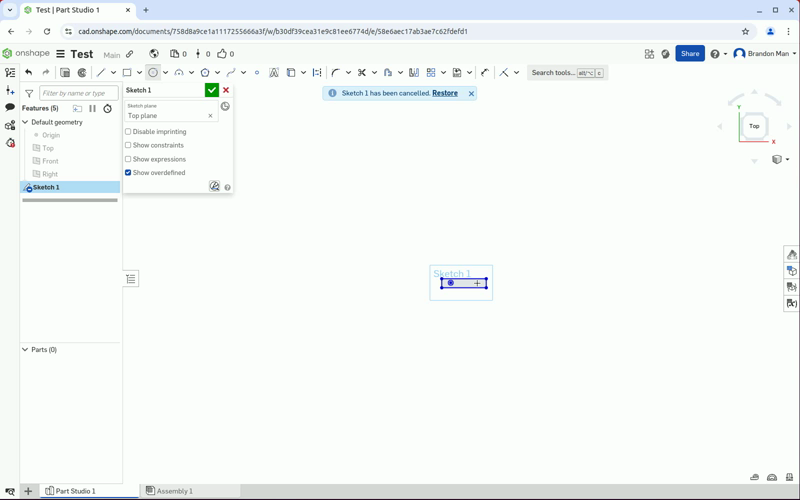
click(477, 282)
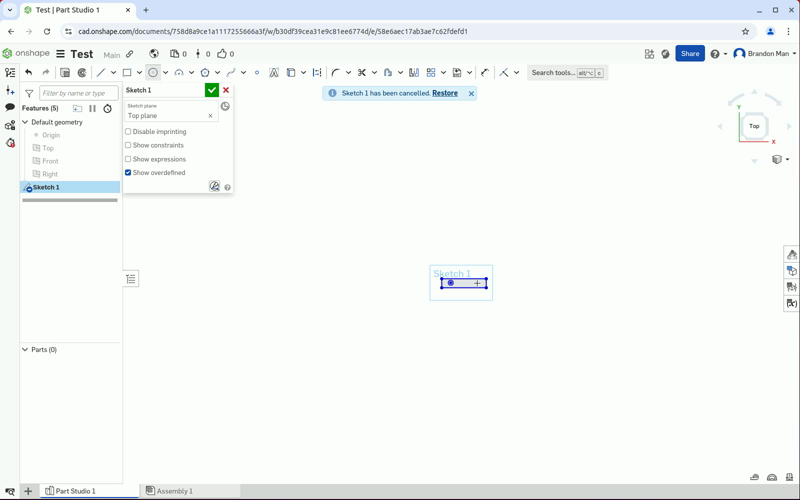
key_up(shift)
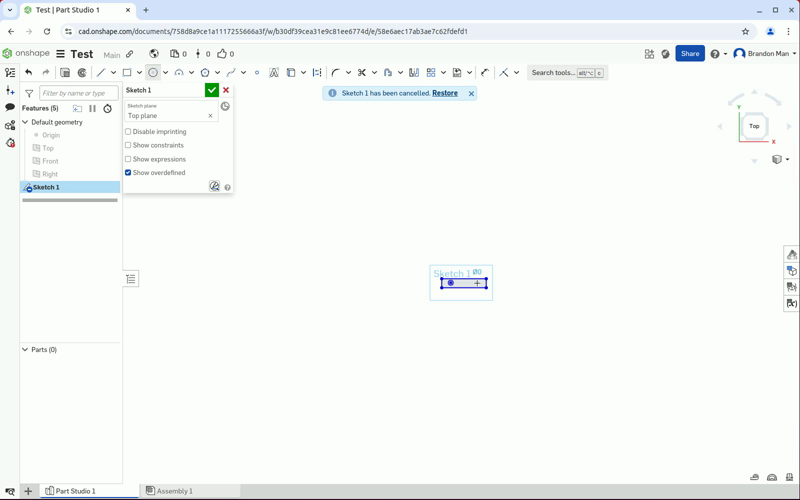
mouse_move(479, 282)
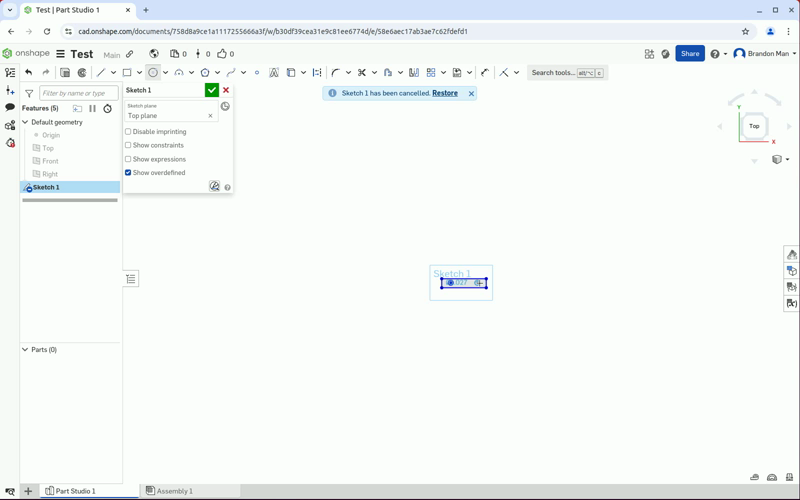
scroll(6)
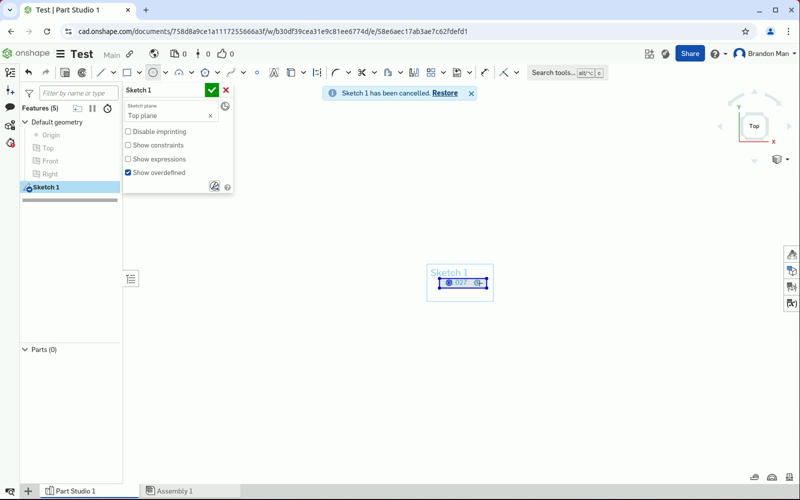
scroll(6)
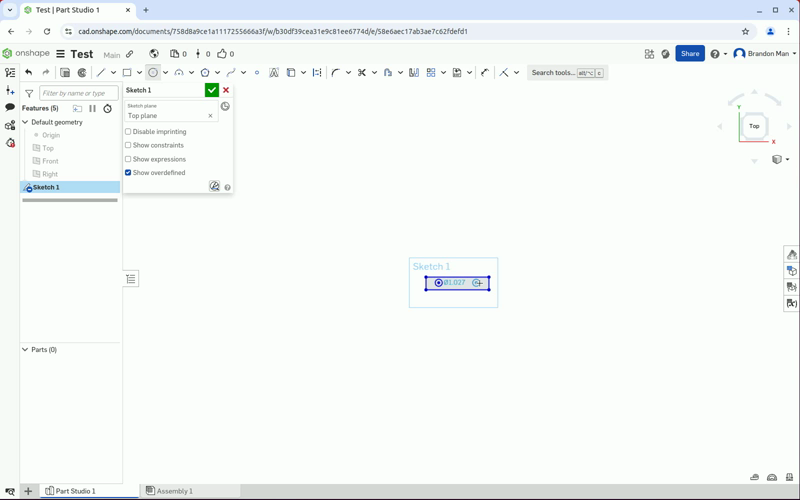
scroll(6)
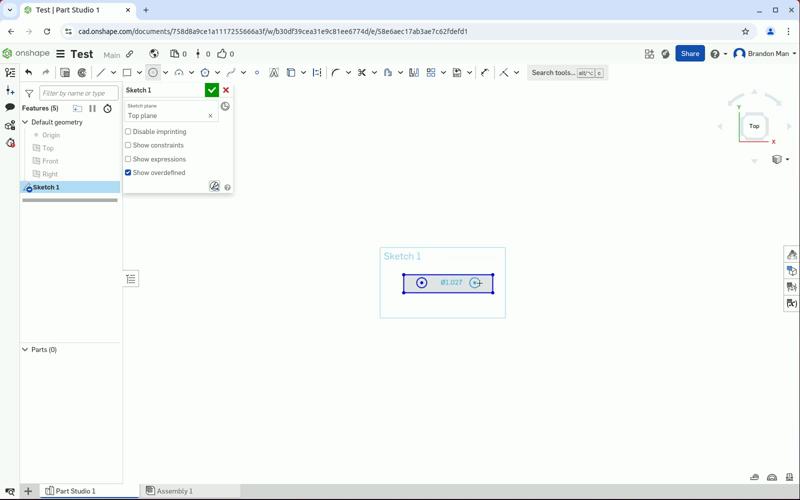
scroll(6)
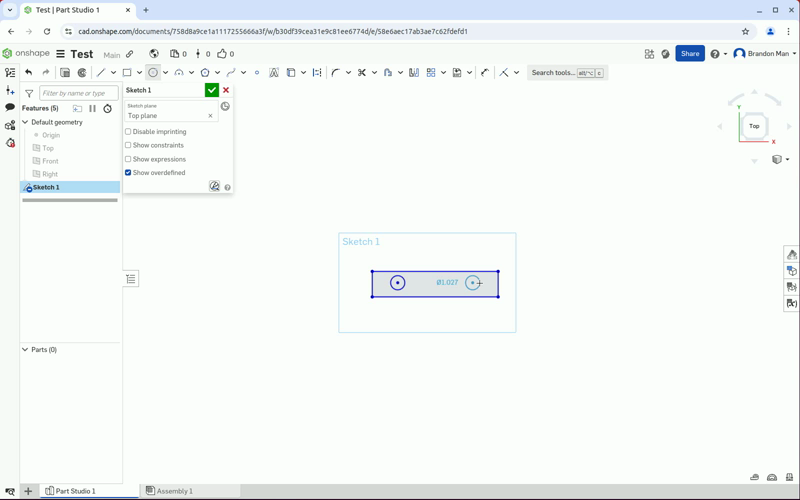
scroll(6)
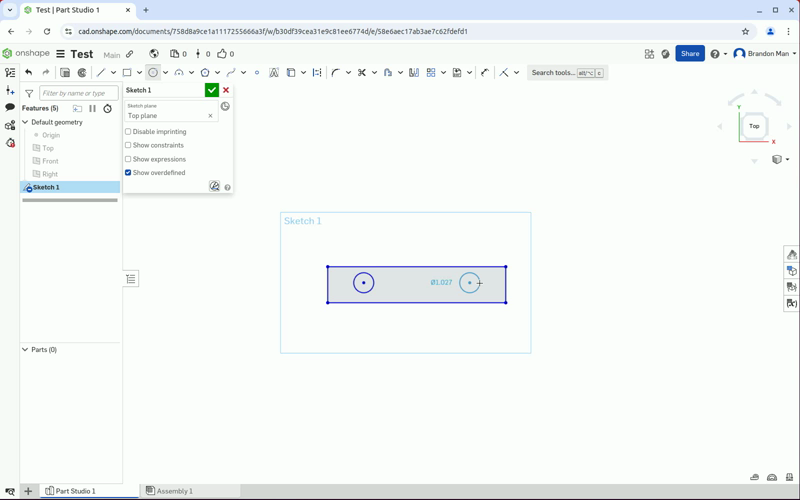
scroll(6)
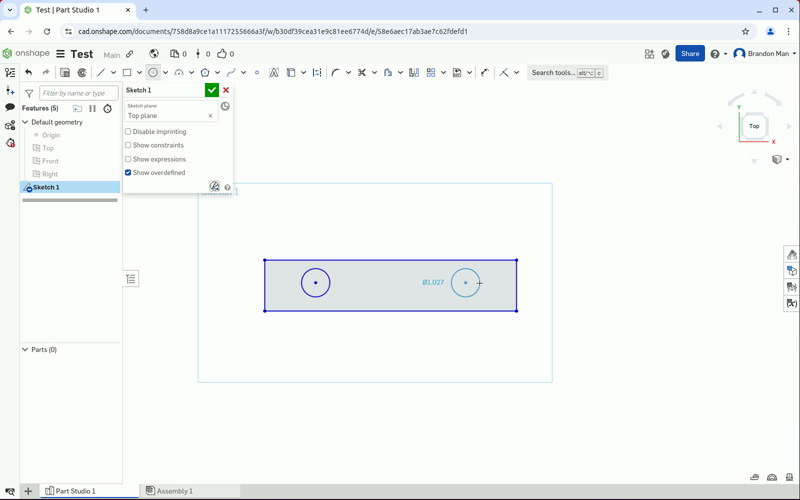
scroll(6)
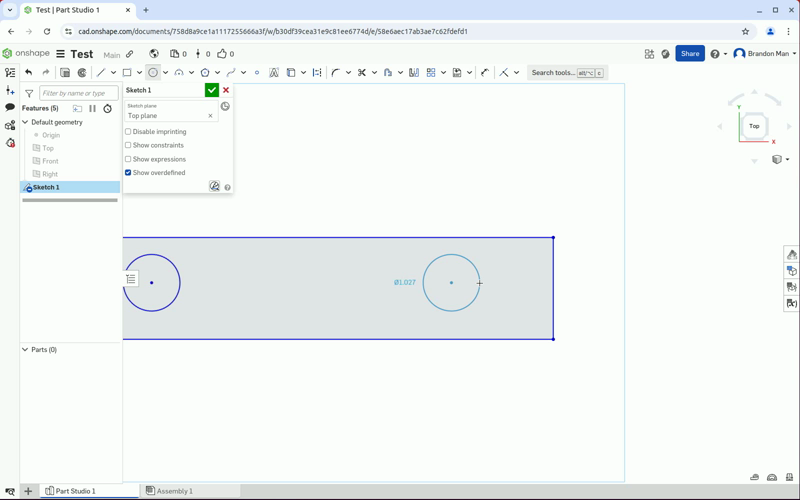
click(479, 282)
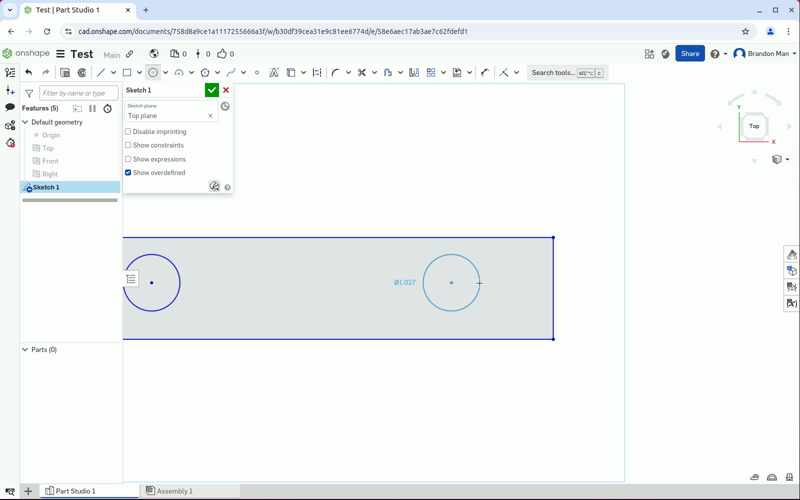
scroll(-6)
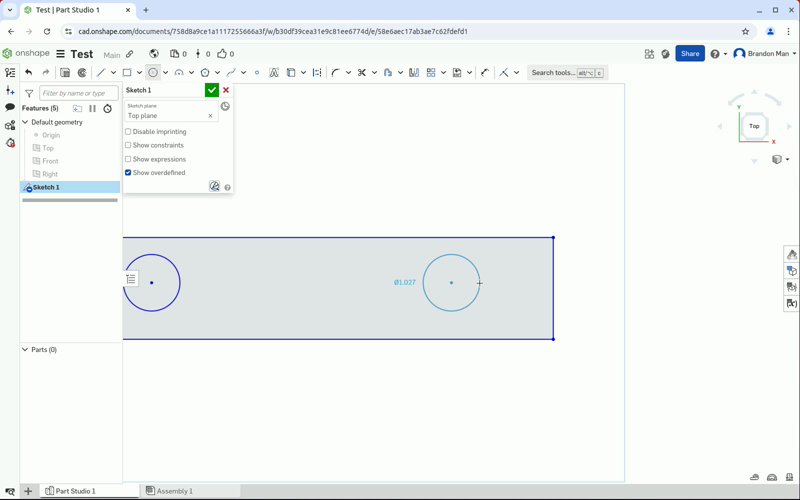
scroll(-6)
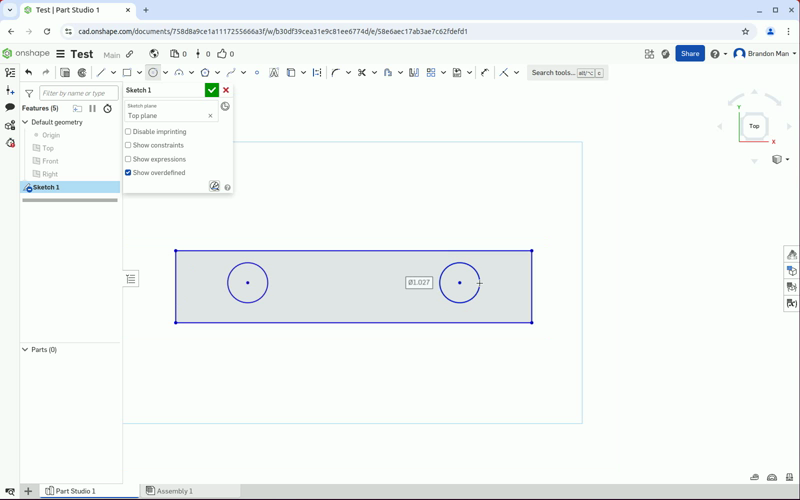
scroll(-6)
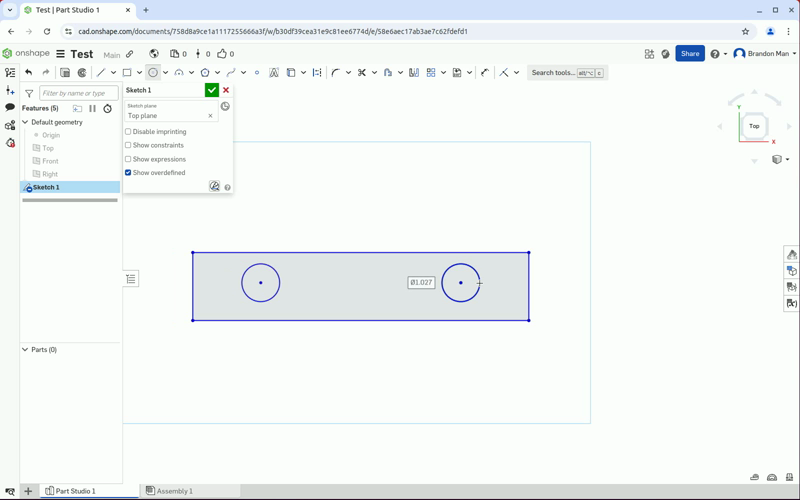
scroll(-6)
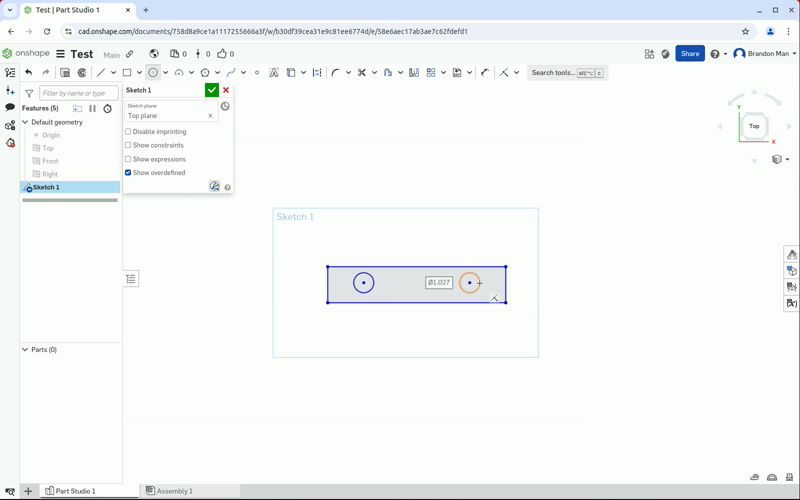
scroll(-6)
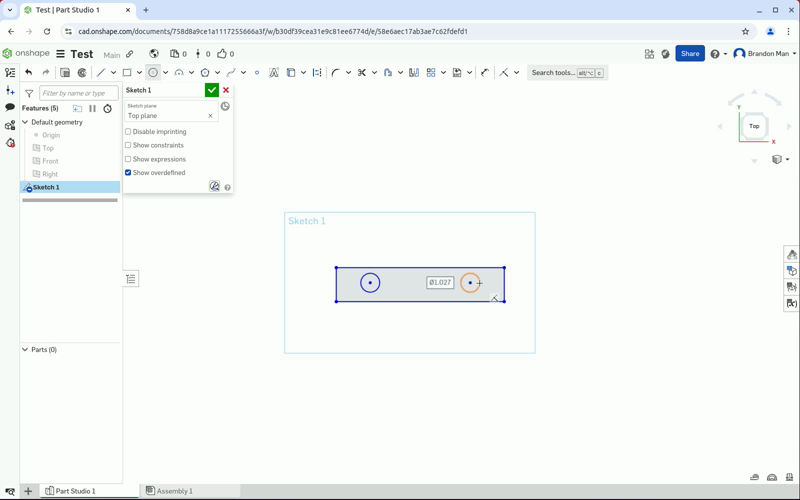
scroll(-6)
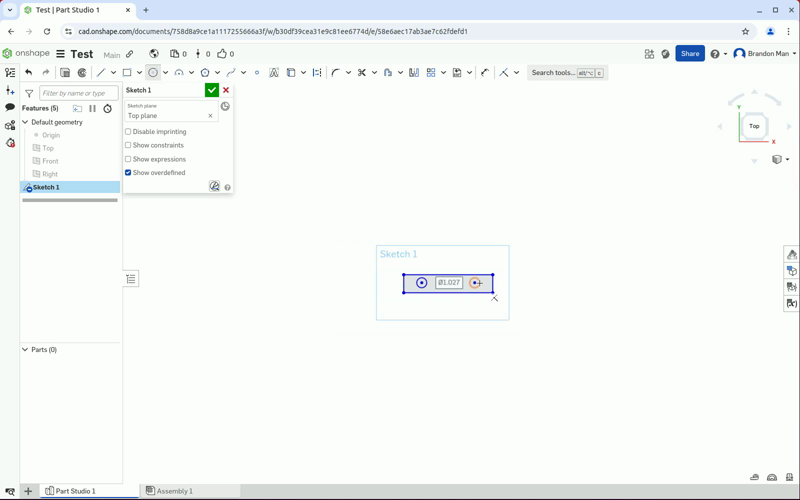
scroll(-6)
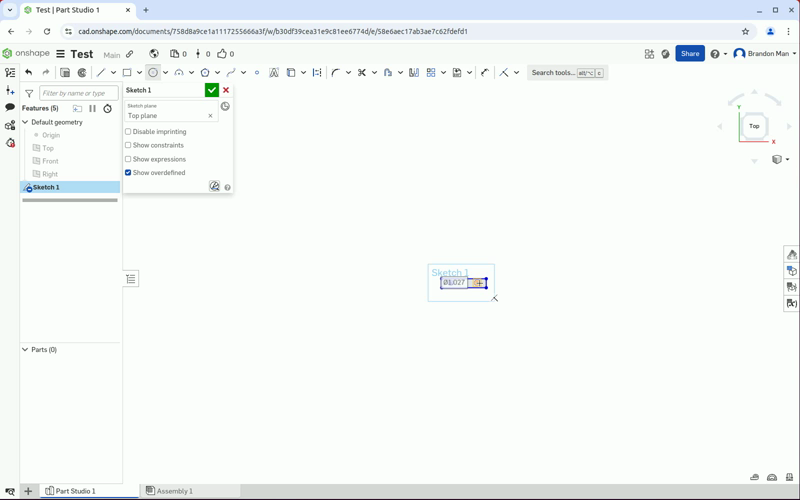
key(esc)
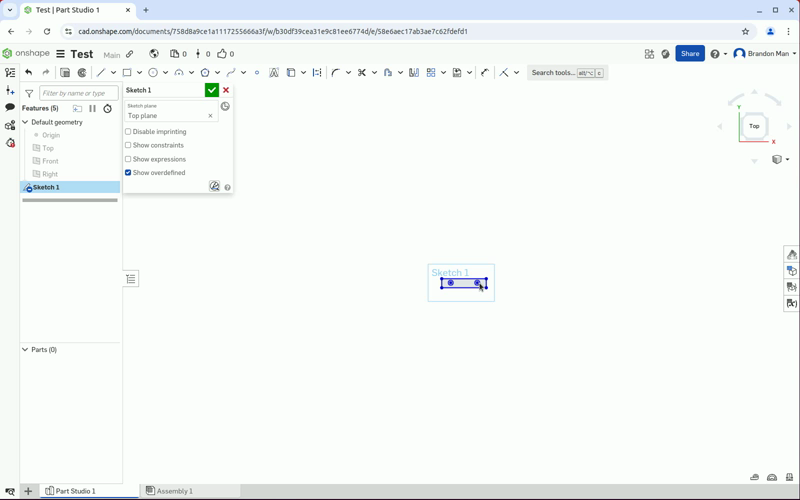
mouse_move(442, 279)
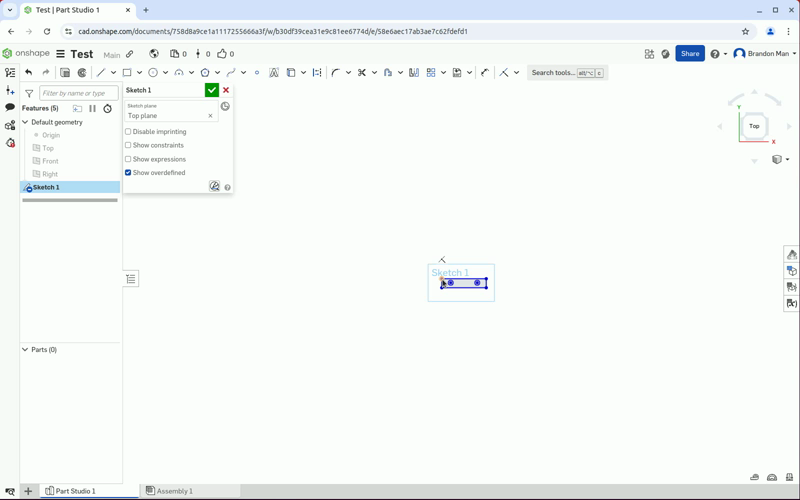
scroll(6)
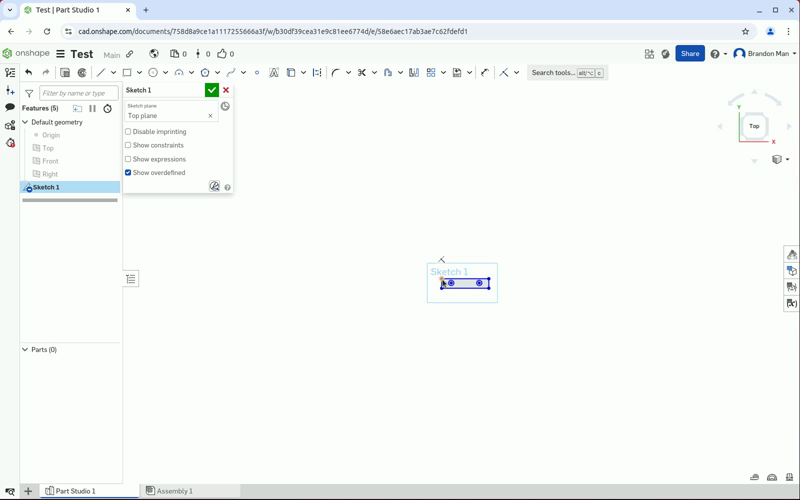
scroll(6)
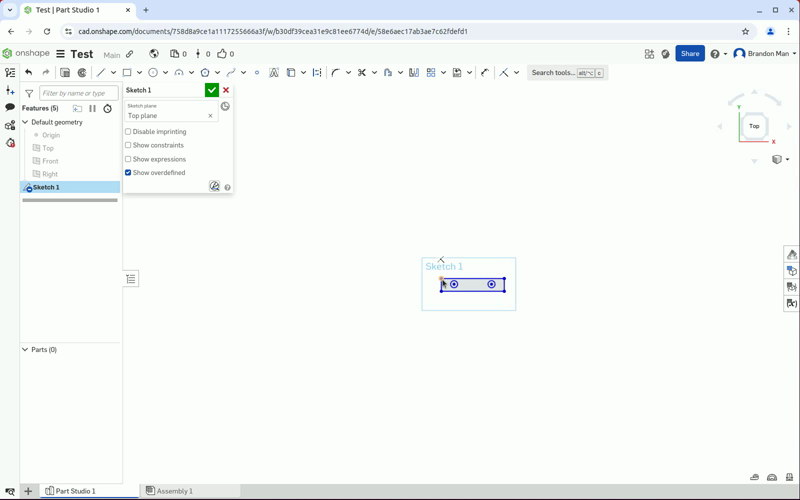
scroll(6)
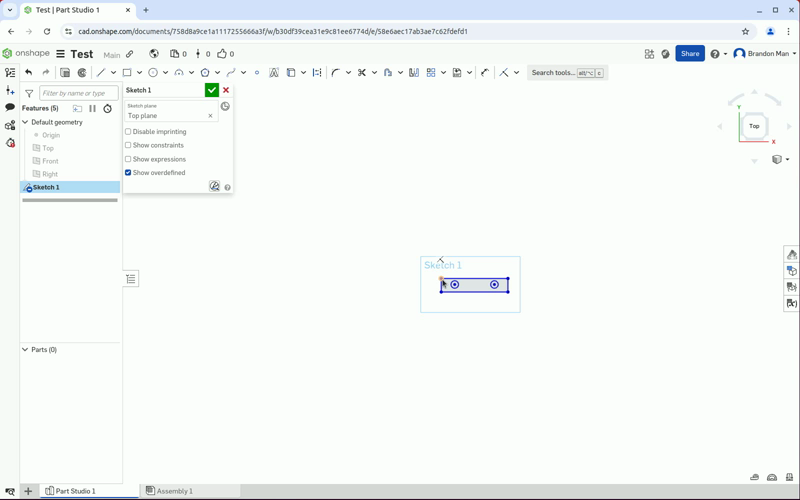
scroll(6)
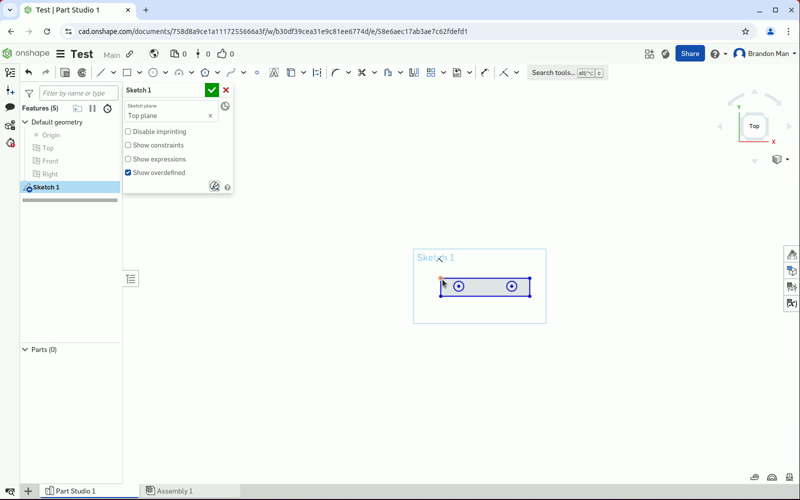
scroll(6)
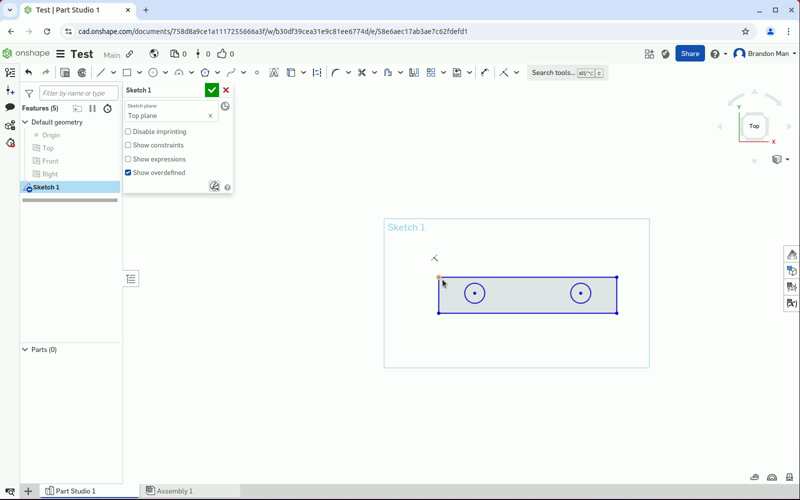
scroll(6)
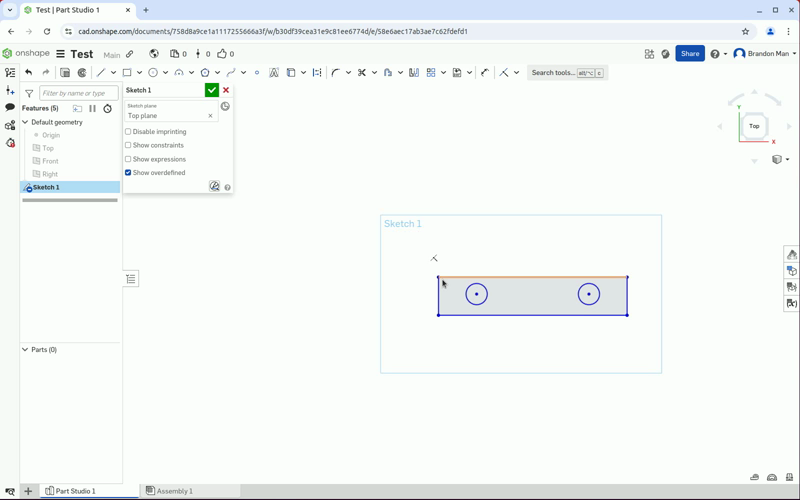
scroll(6)
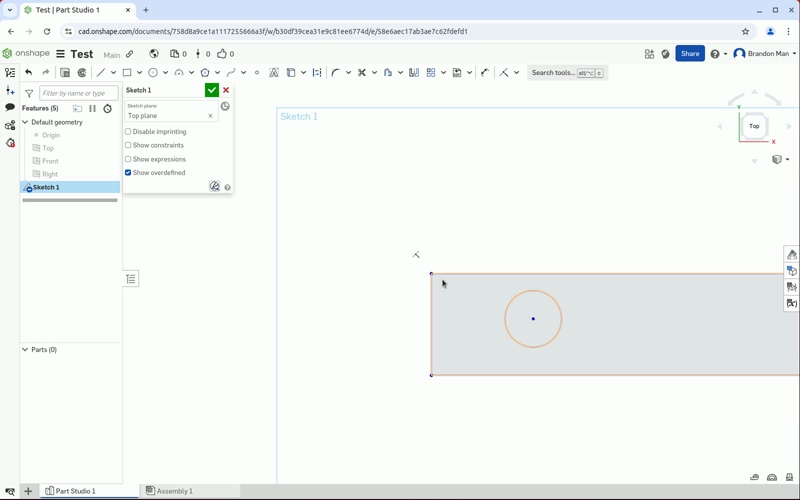
click(442, 279)
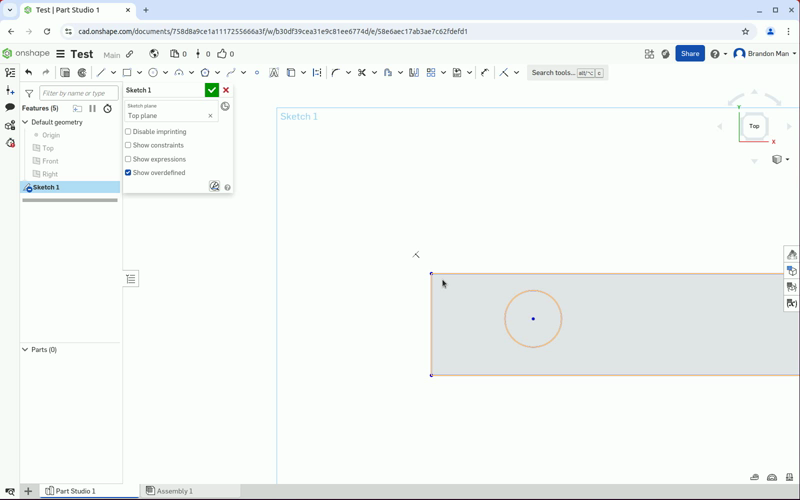
scroll(-6)
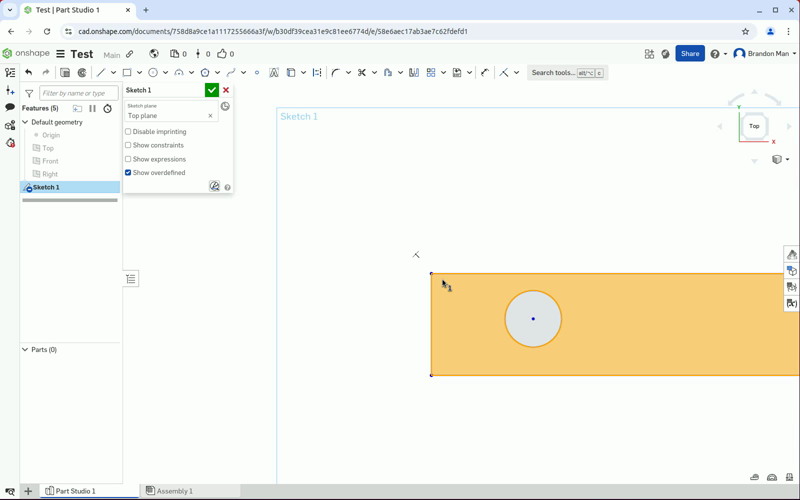
scroll(-6)
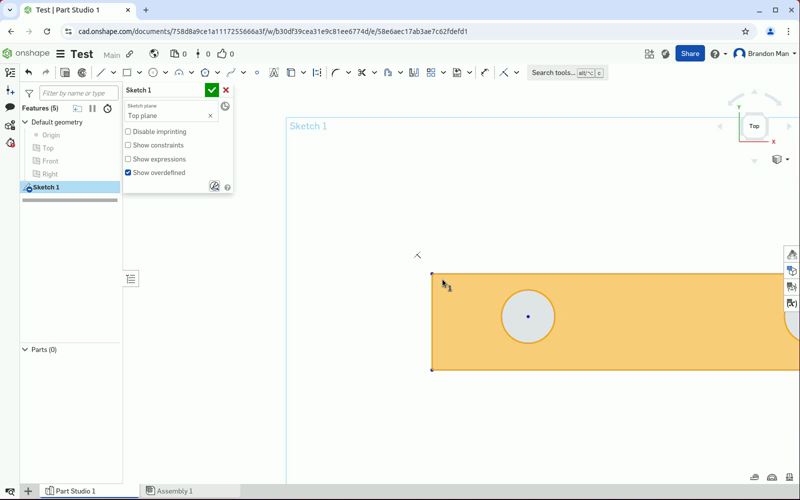
scroll(-6)
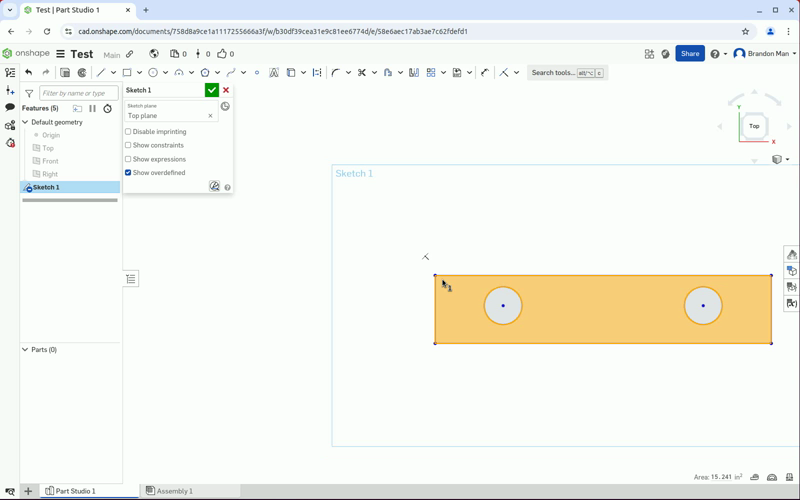
scroll(-6)
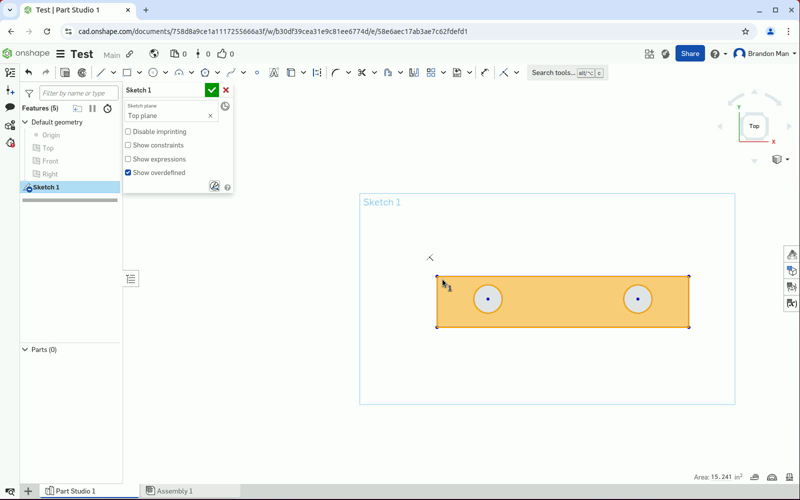
scroll(-6)
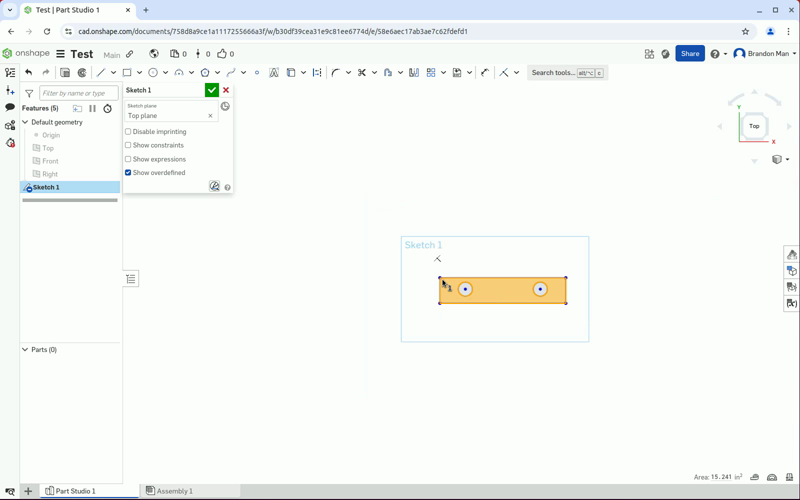
scroll(-6)
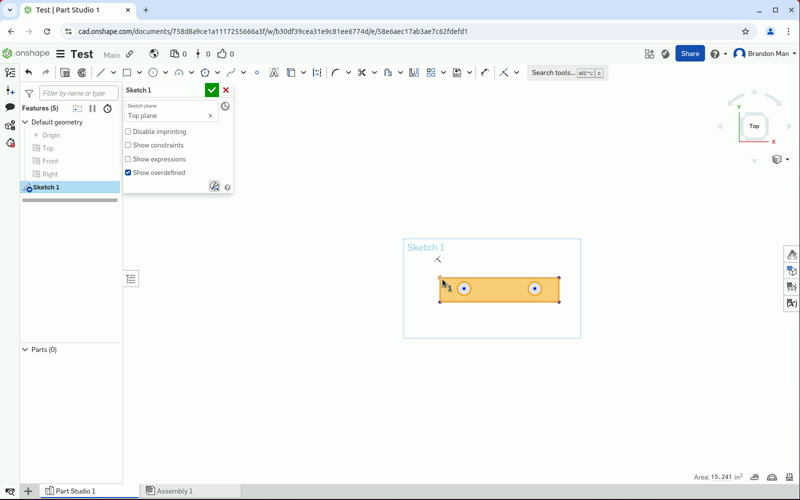
scroll(-6)
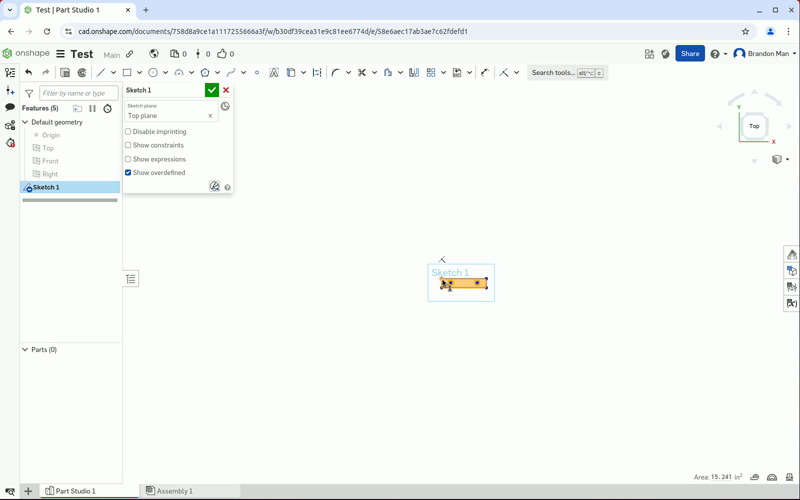
mouse_move(73, 352)
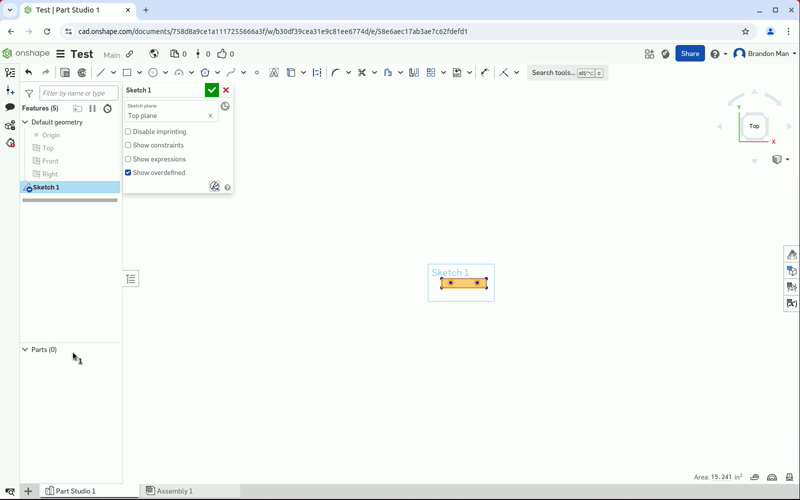
key(shift+y)
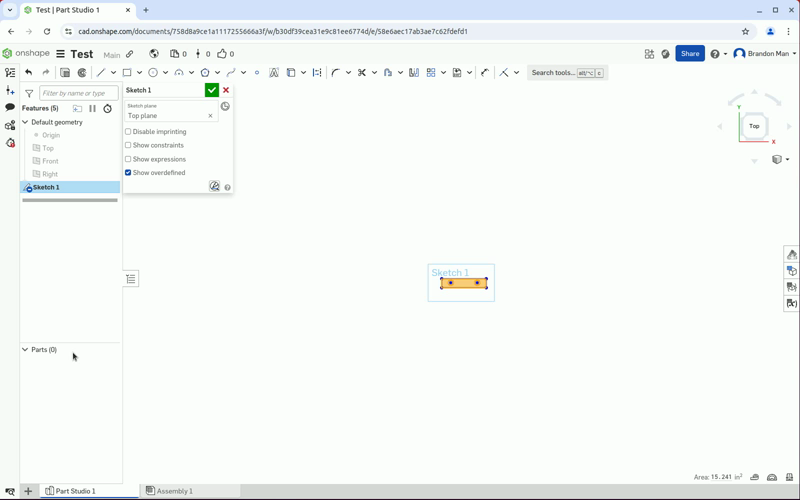
key(shift+e)
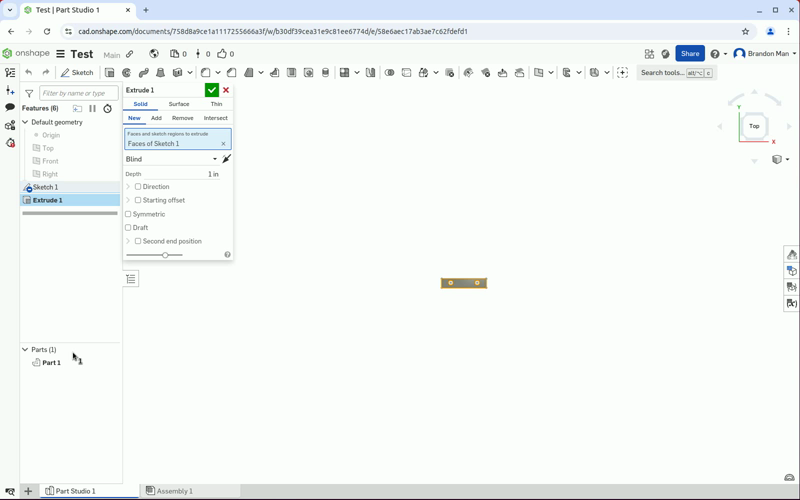
mouse_move(143, 106)
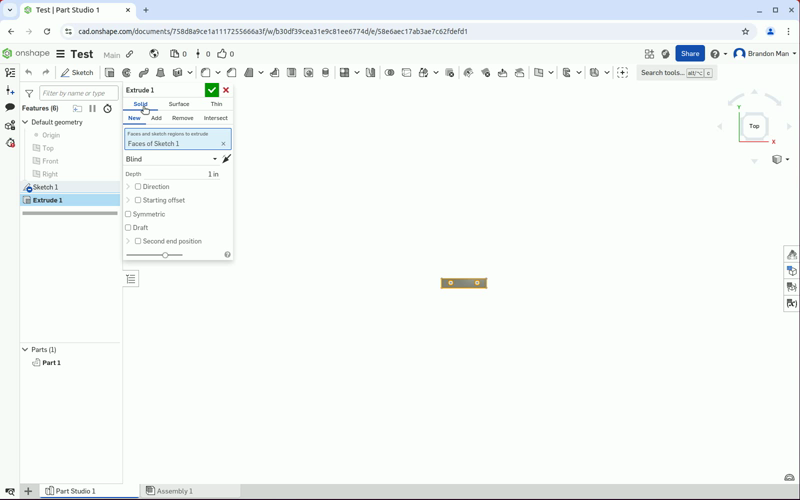
click(143, 106)
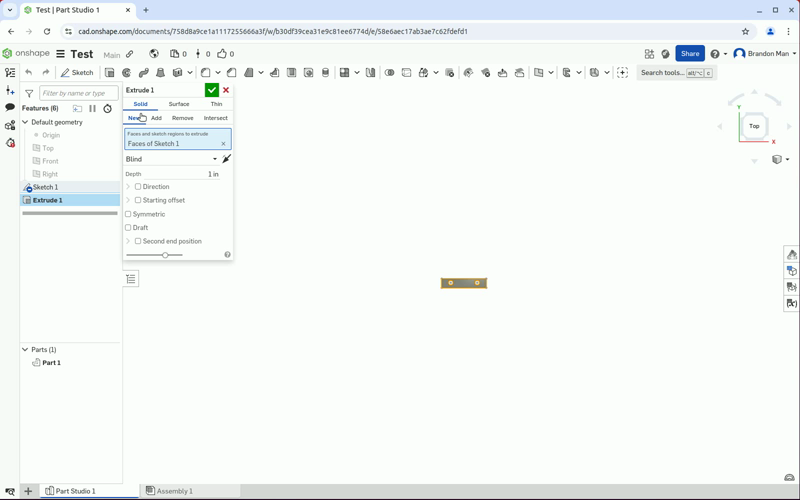
mouse_move(137, 120)
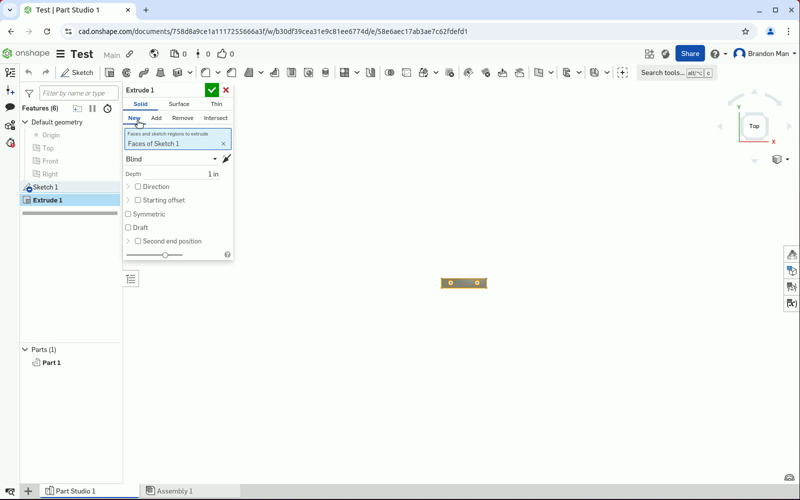
click(137, 120)
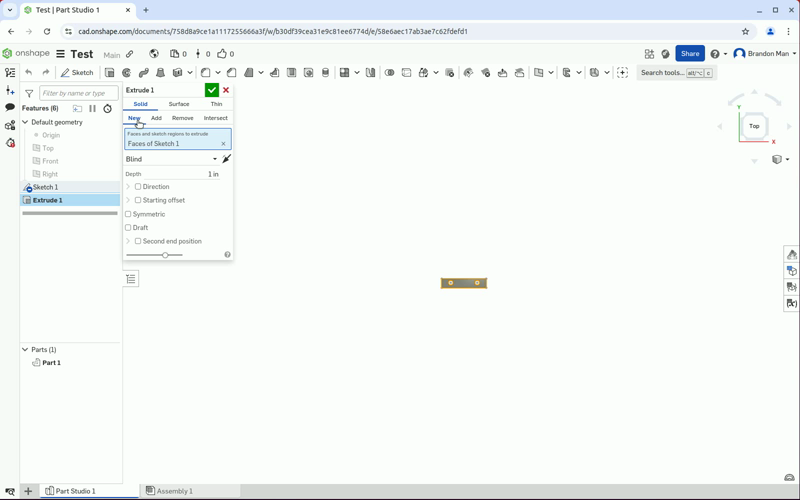
key(tab, 4)
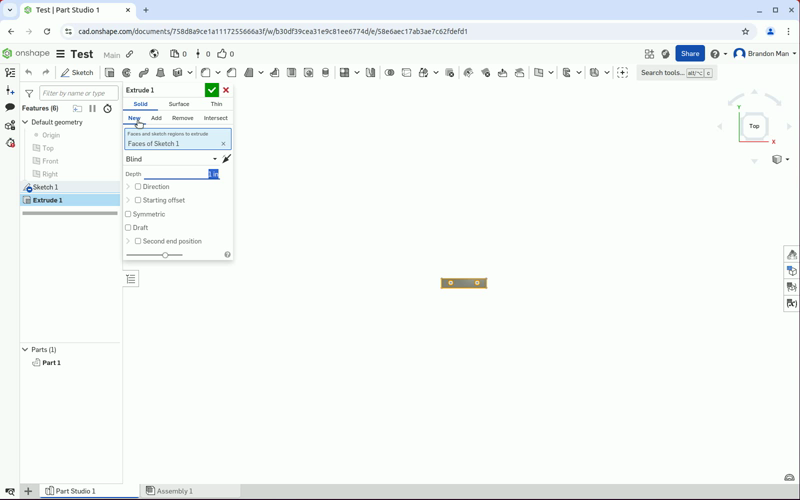
text(1.685)
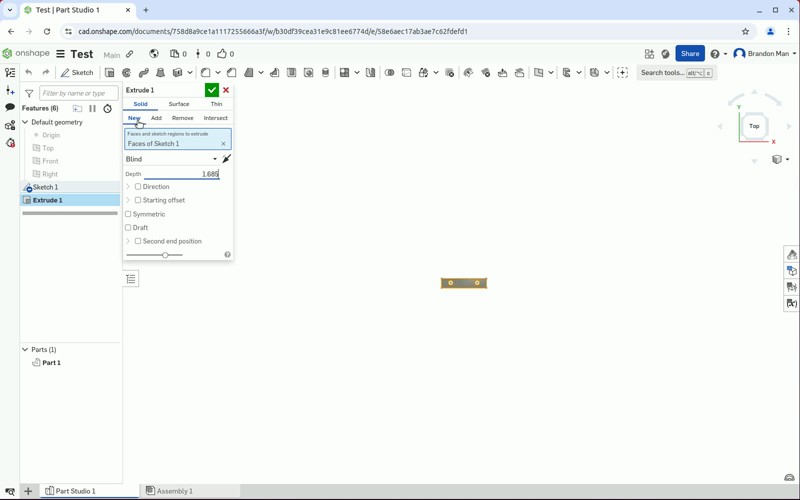
key(enter)
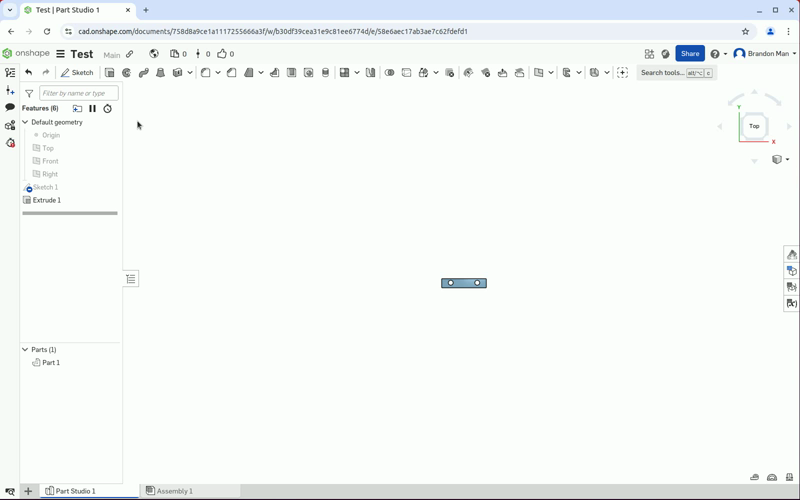
key(shift+h)
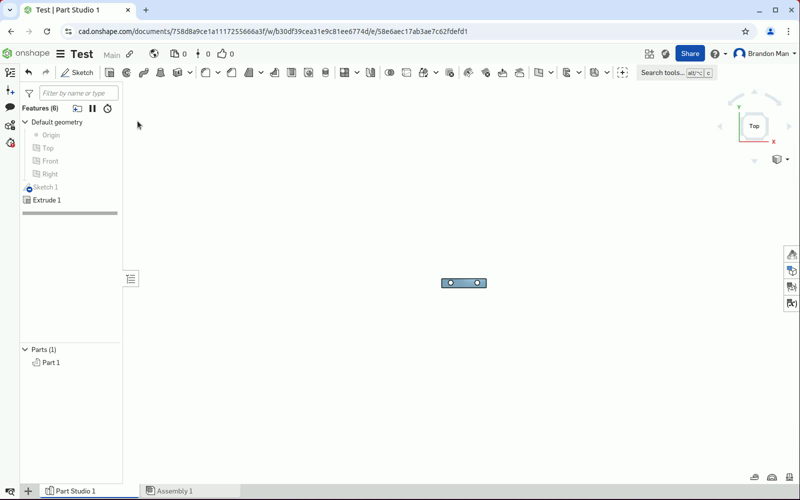
key(shift+h)
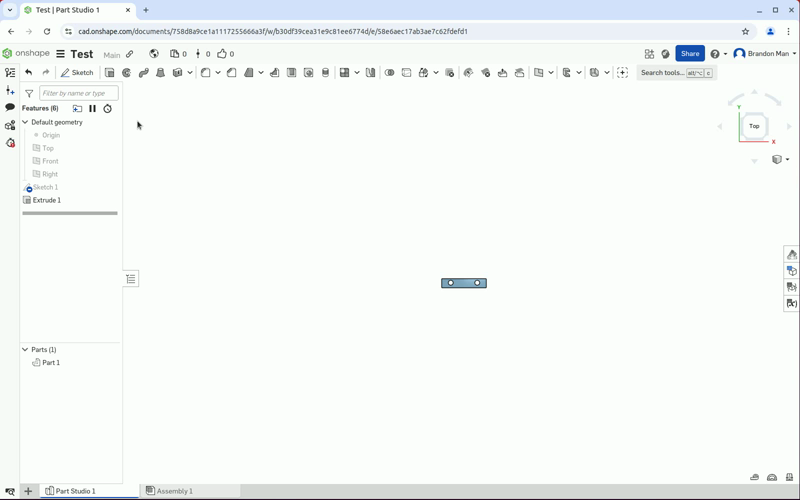
mouse_move(73, 189)
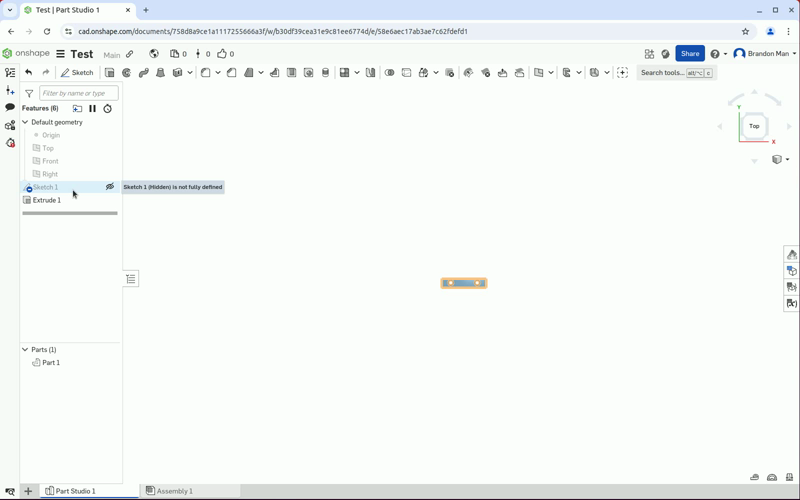
click(73, 189)
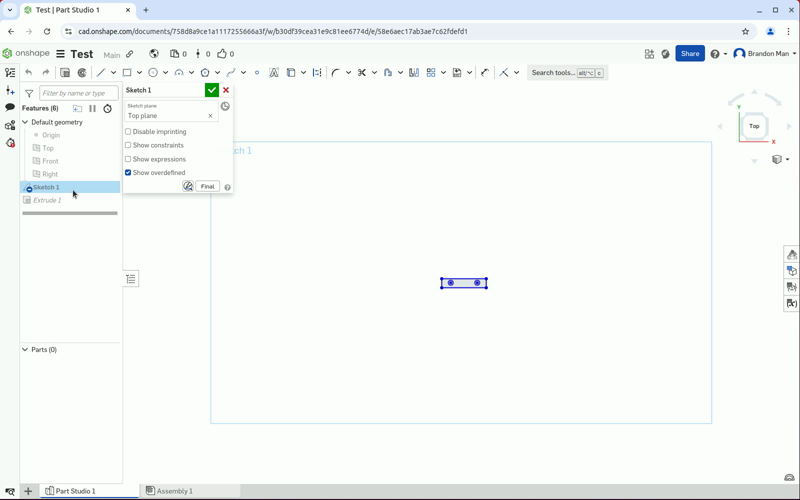
mouse_move(229, 92)
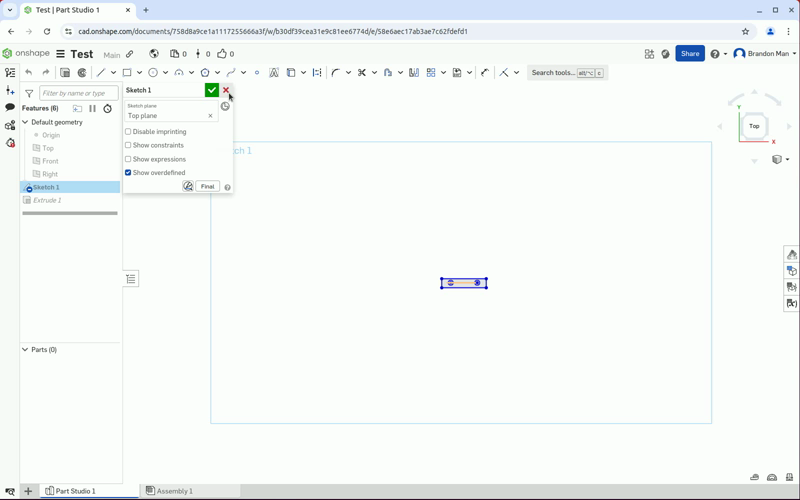
click(229, 92)
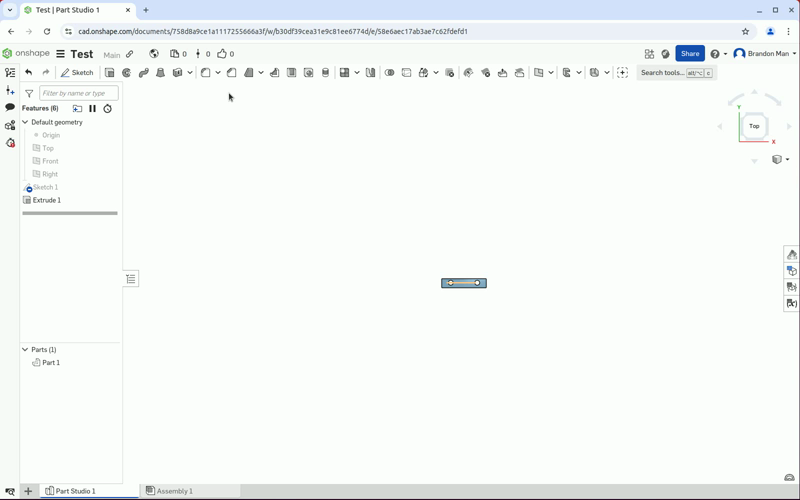
mouse_move(73, 352)
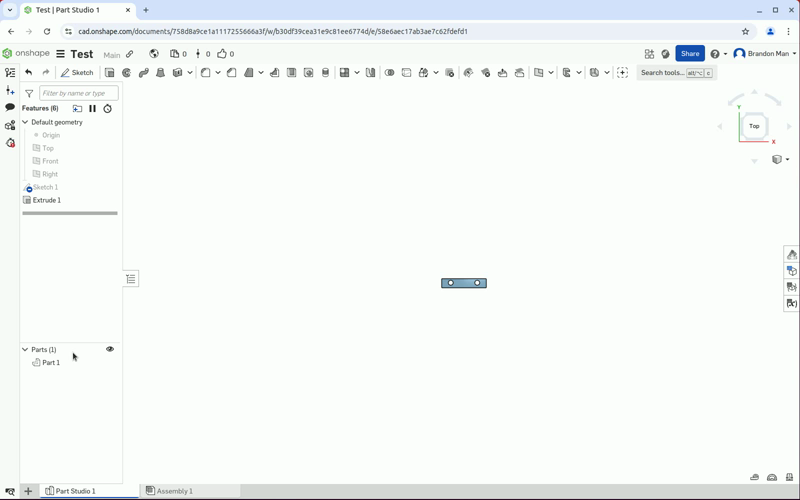
key(y)
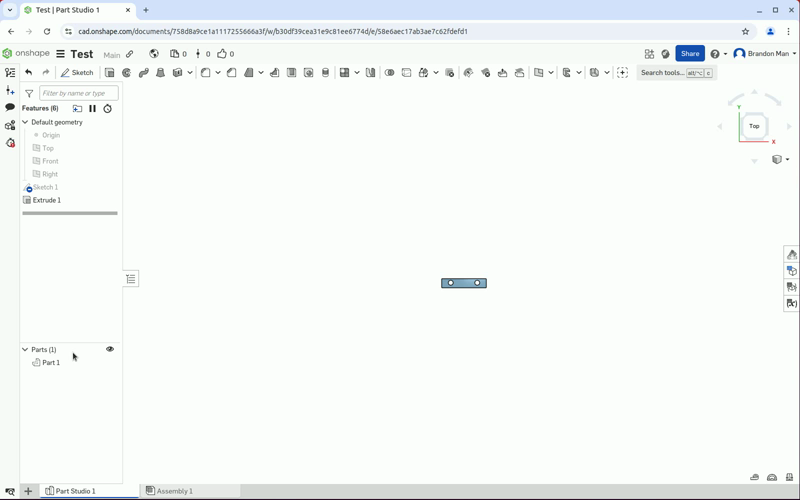
key(shift+p)
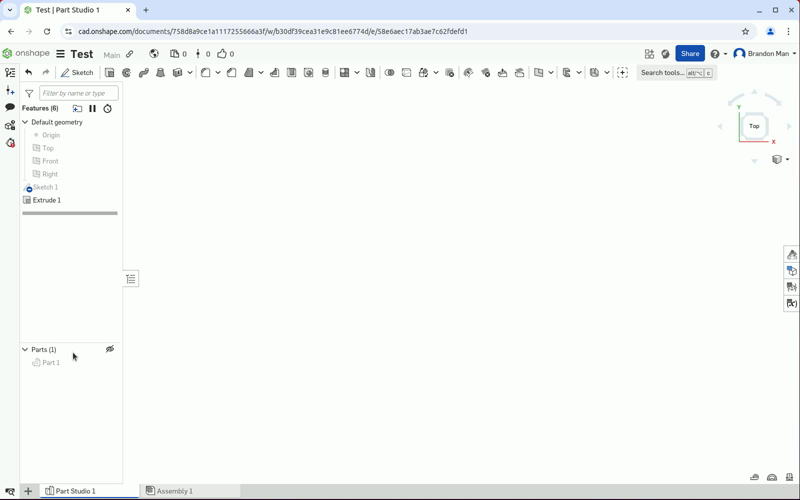
key(space)
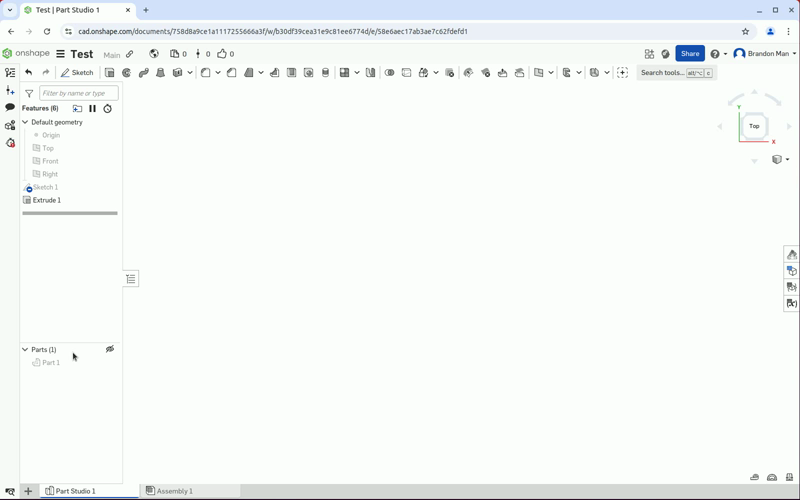
key_down(shift)
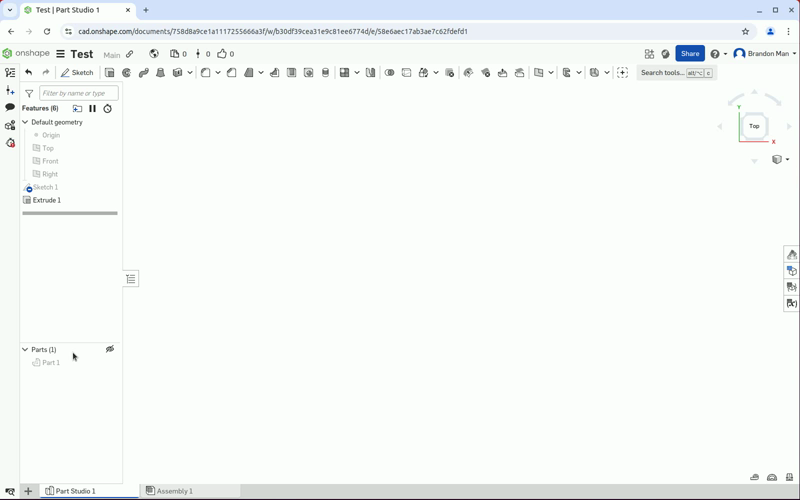
key(up)
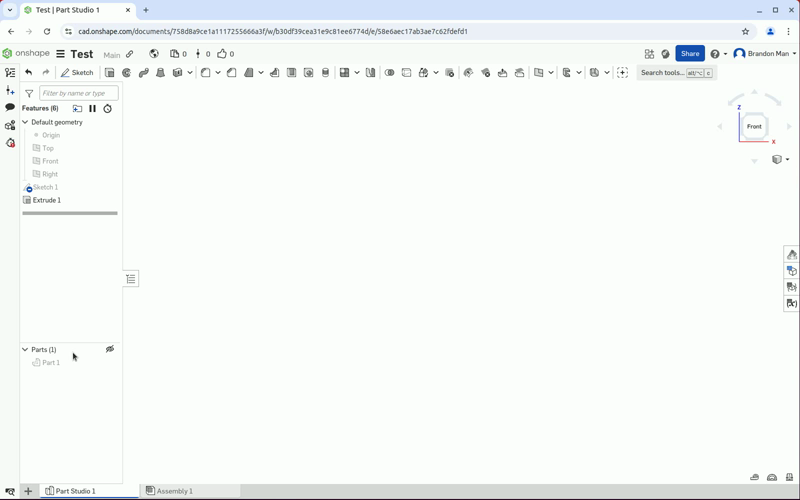
key_up(shift)
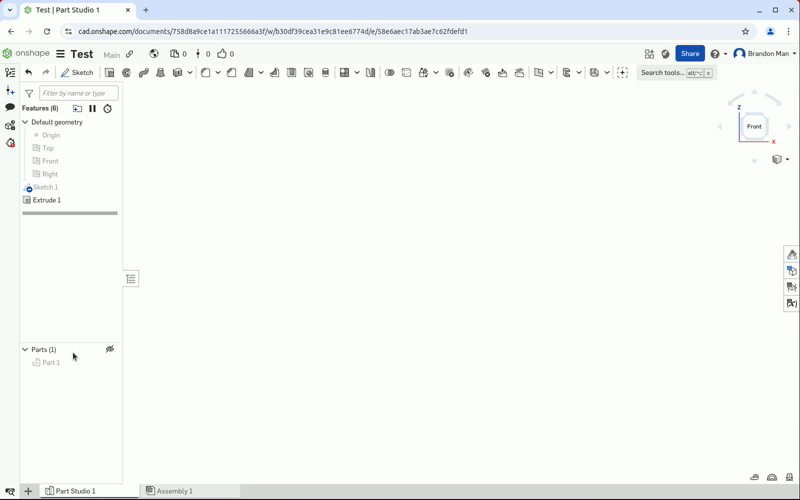
key(space)
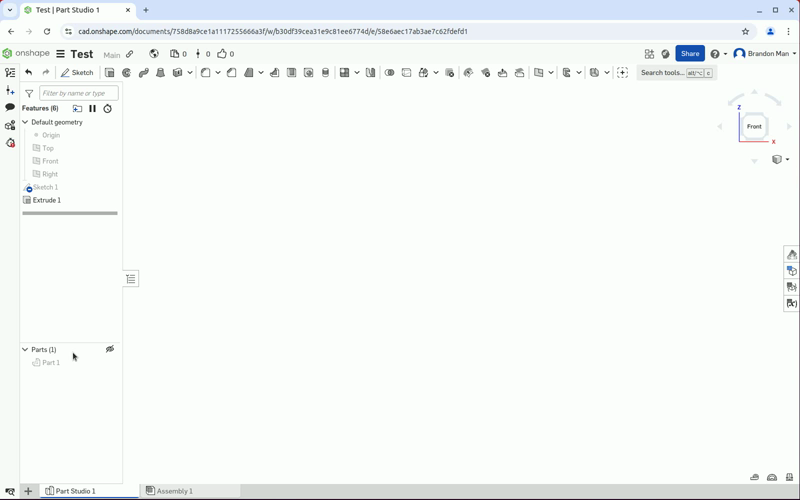
key_down(shift)
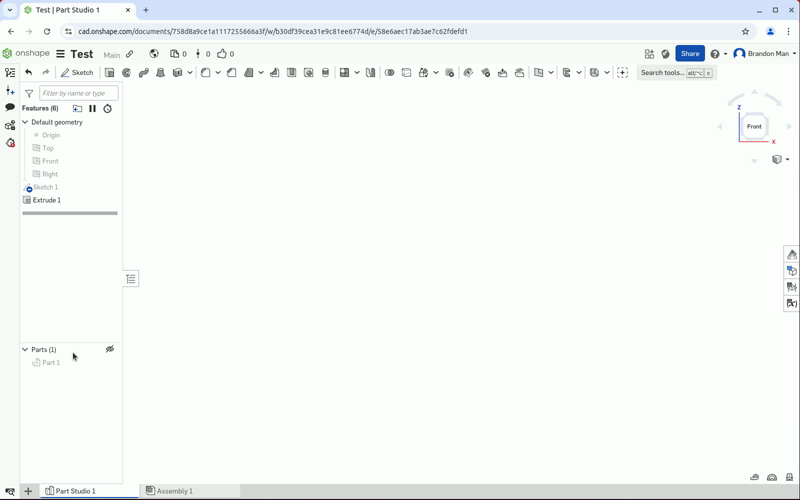
key(left)
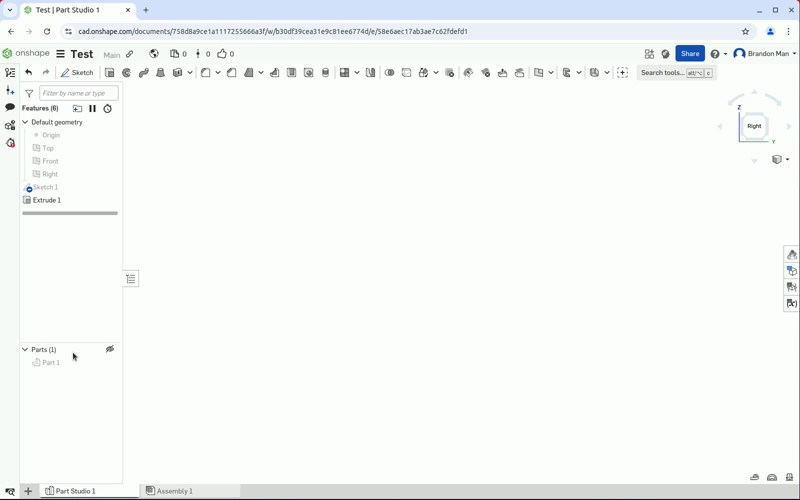
key_up(shift)
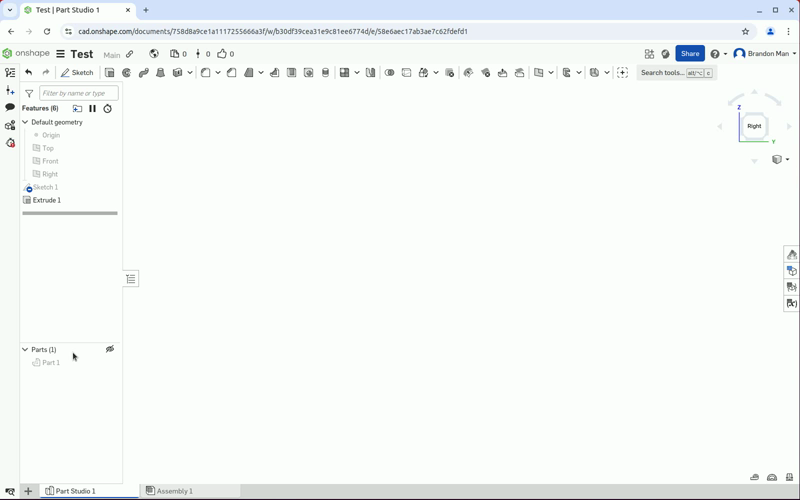
mouse_move(73, 352)
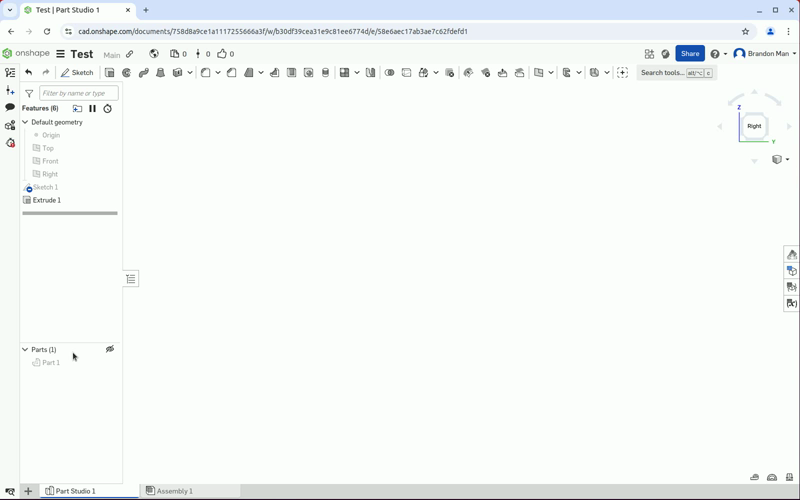
key(shift+y)
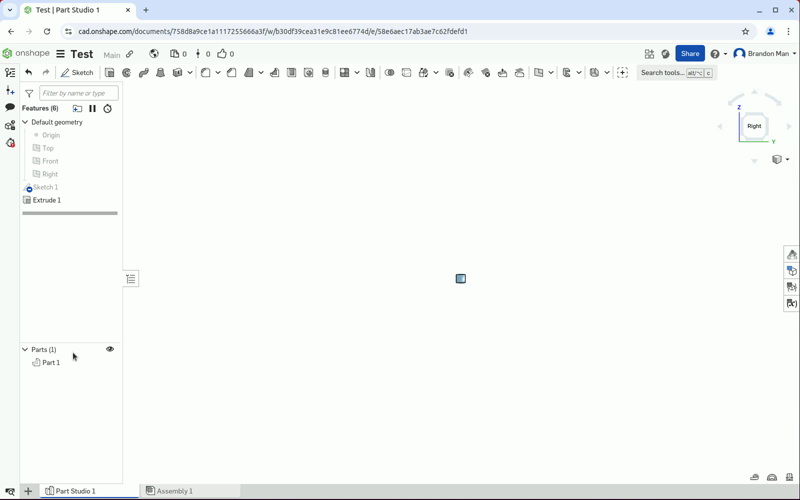
mouse_move(541, 75)
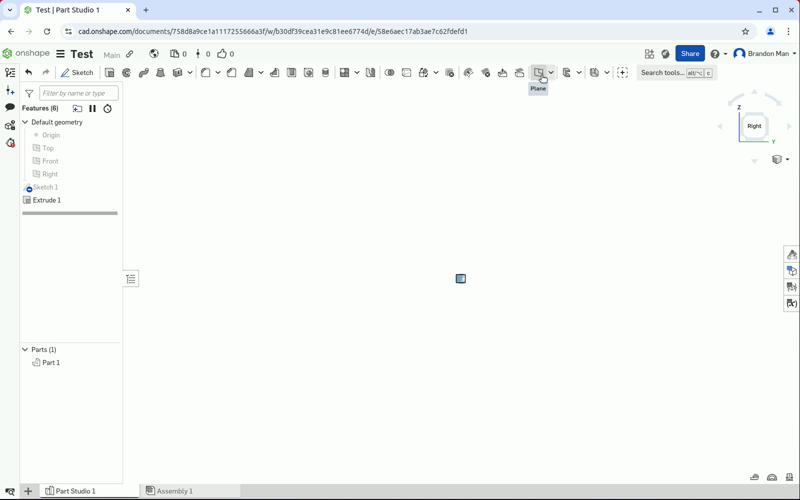
click(541, 75)
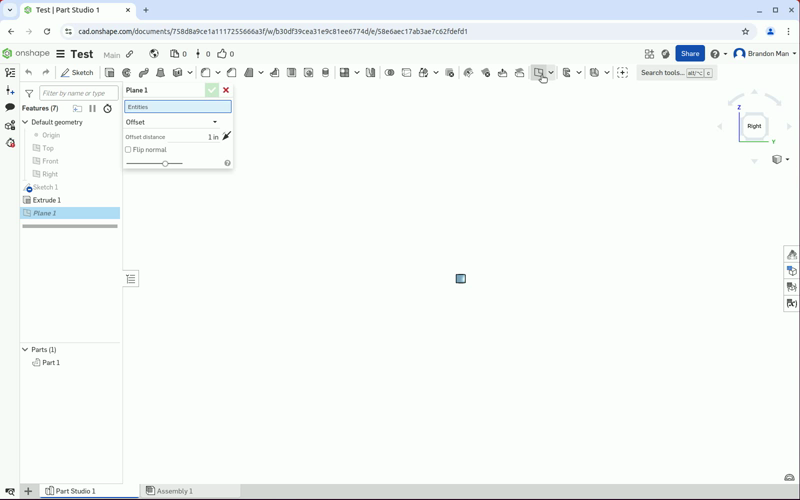
mouse_move(73, 176)
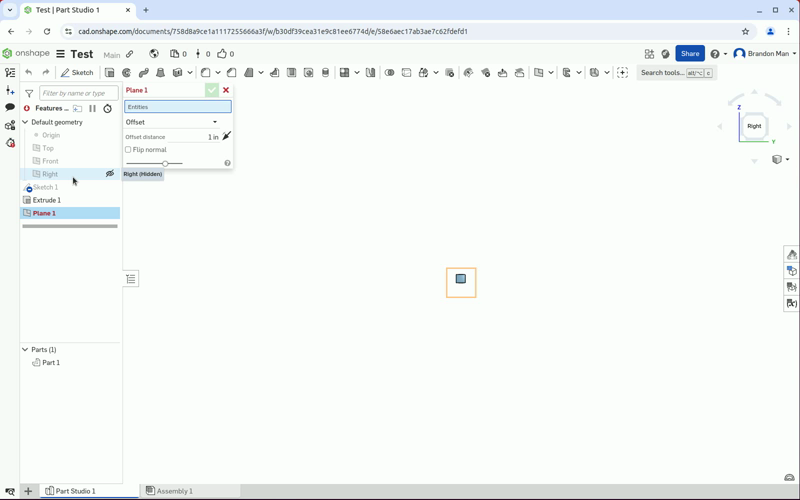
click(73, 176)
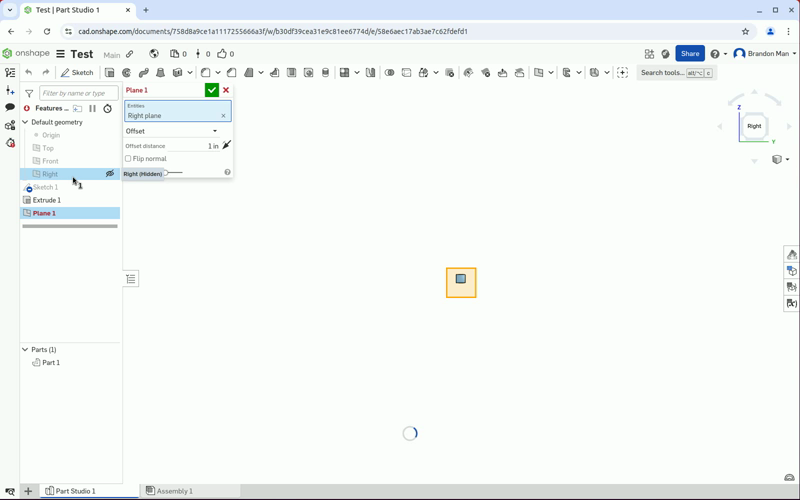
key(tab, 2)
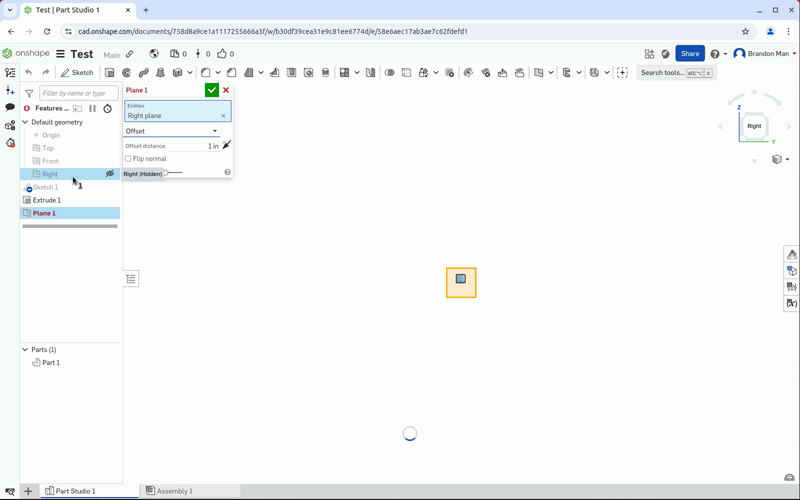
text(5.053)
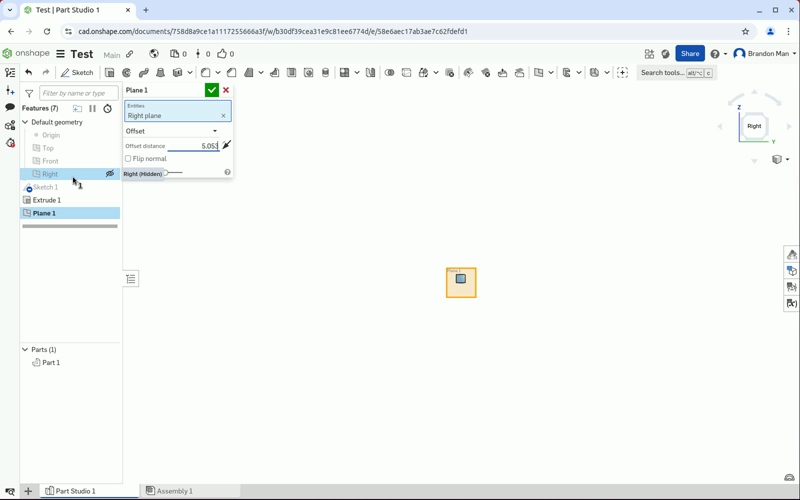
key(enter, 2)
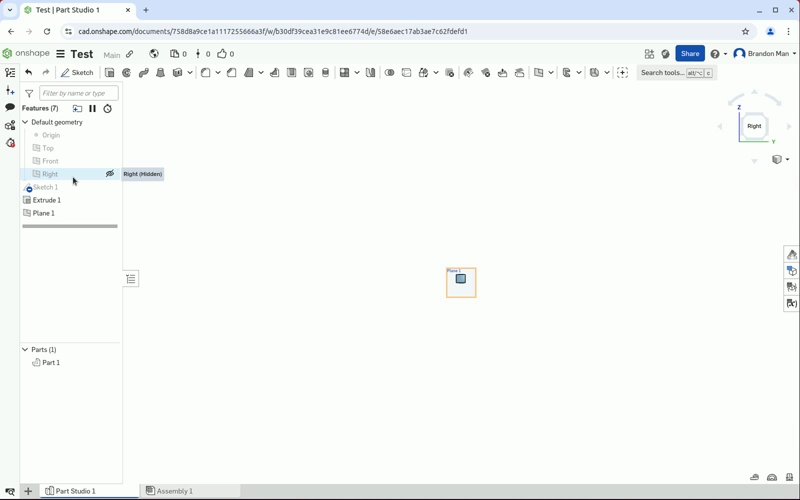
key(shift+s)
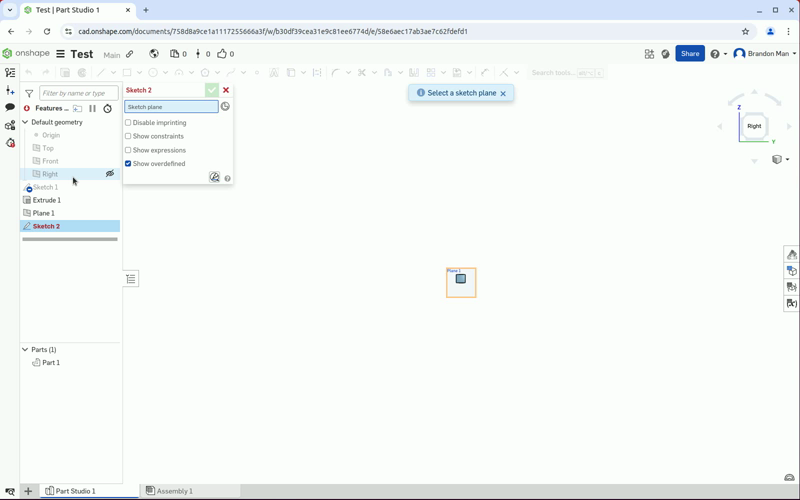
mouse_move(73, 215)
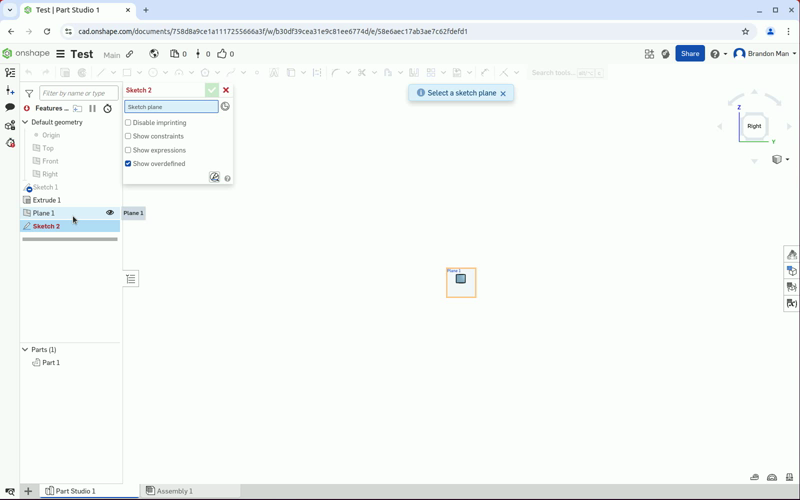
click(73, 215)
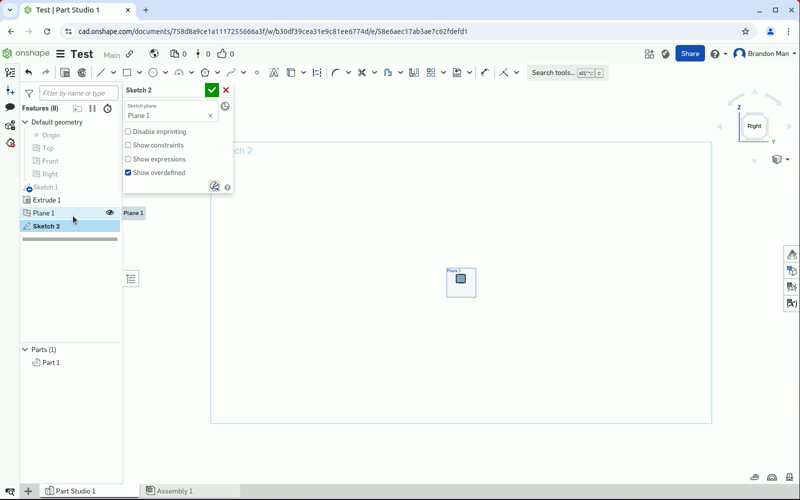
mouse_move(73, 352)
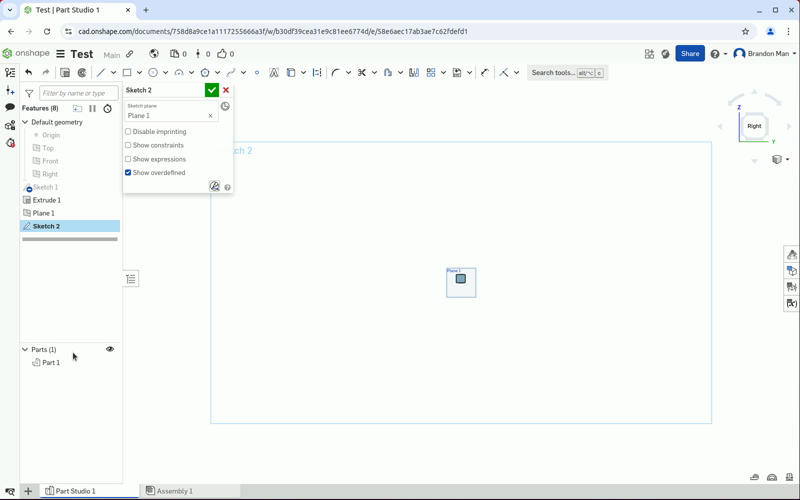
key(y)
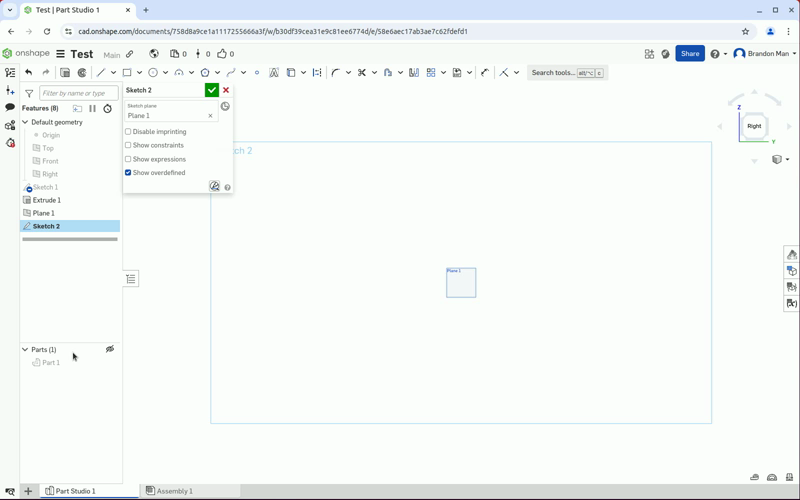
key(c)
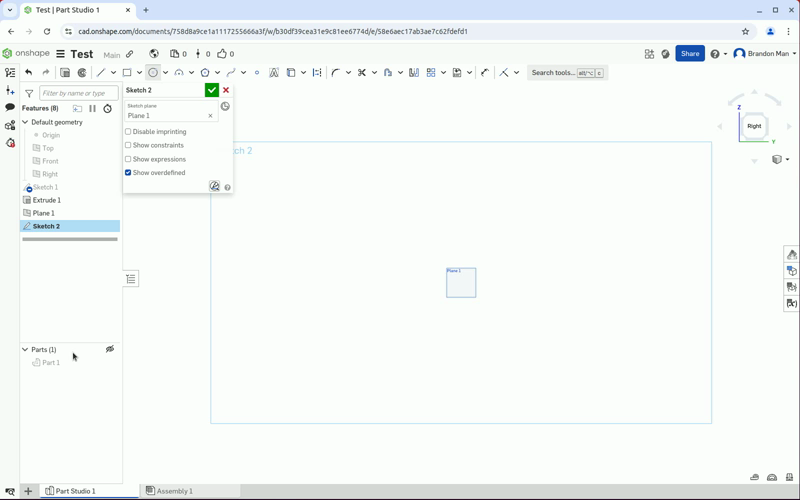
key_down(shift)
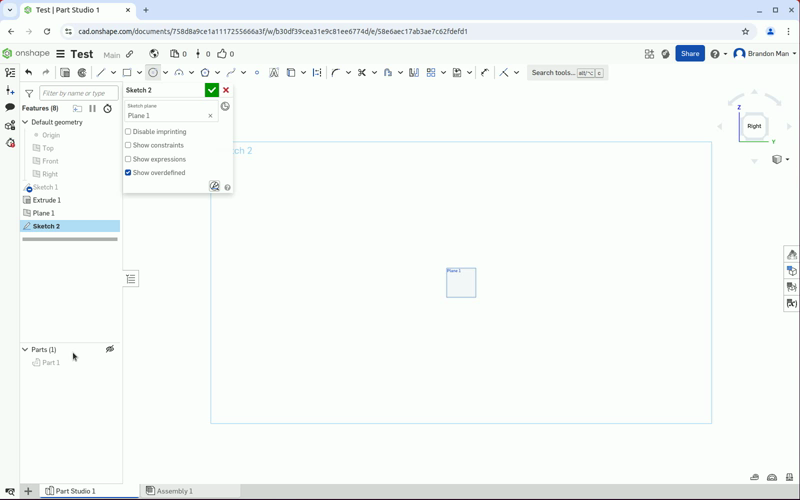
mouse_move(460, 278)
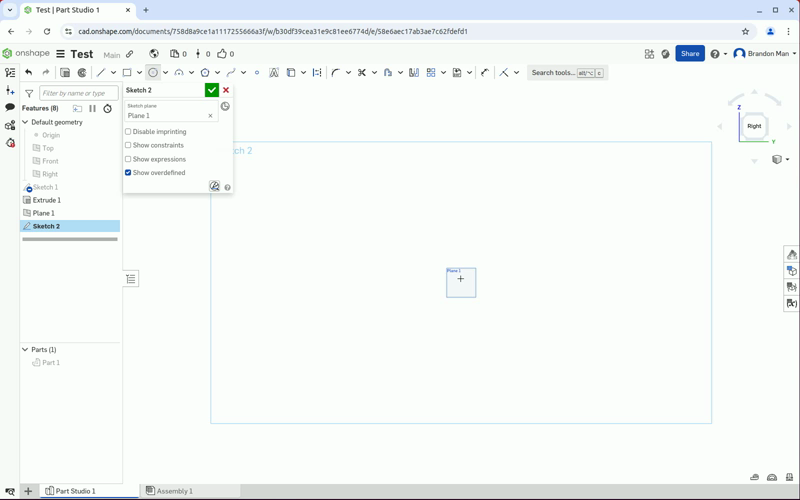
click(460, 278)
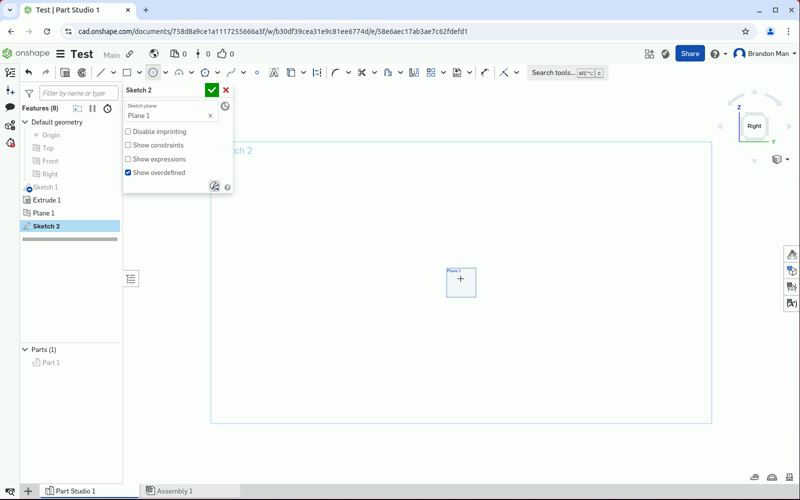
key_up(shift)
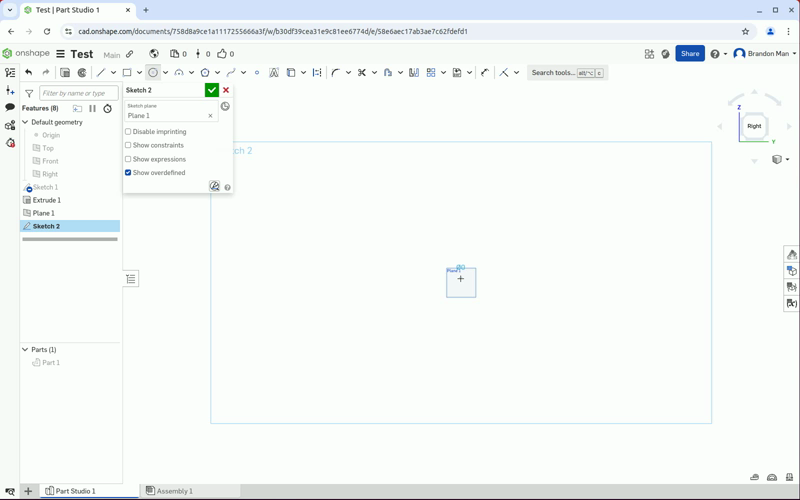
mouse_move(465, 278)
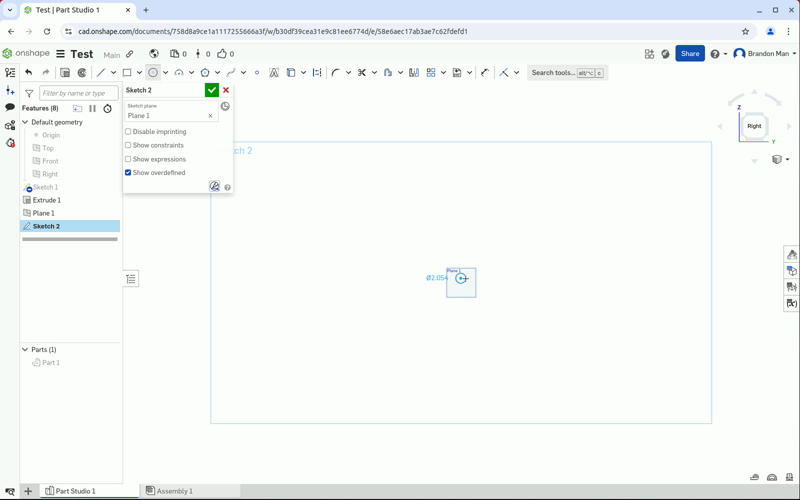
click(465, 278)
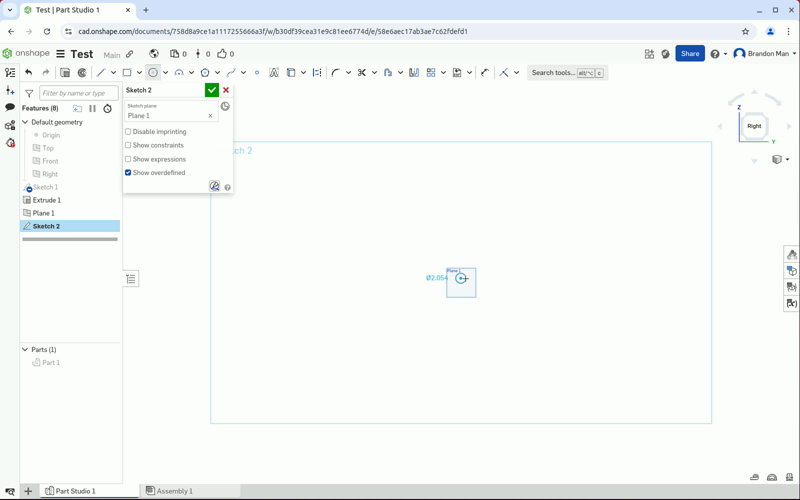
key(esc)
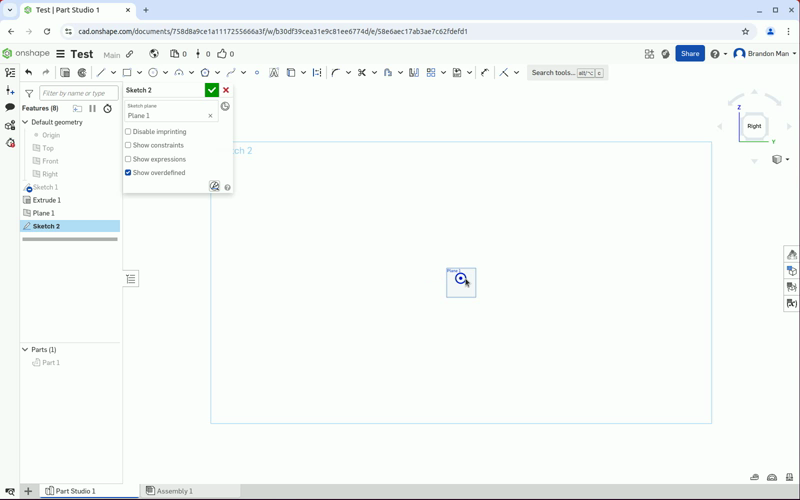
mouse_move(462, 278)
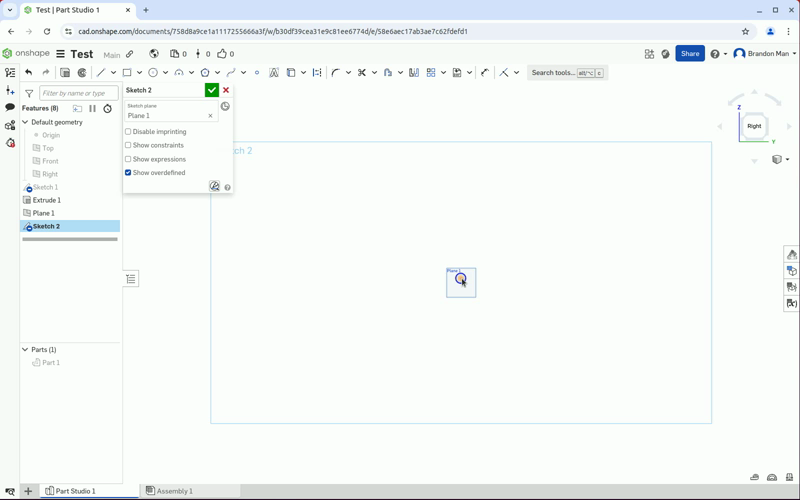
scroll(6)
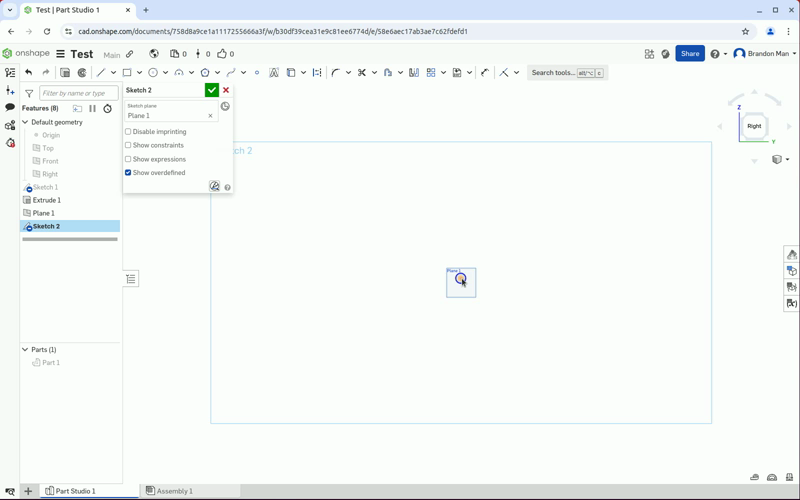
scroll(6)
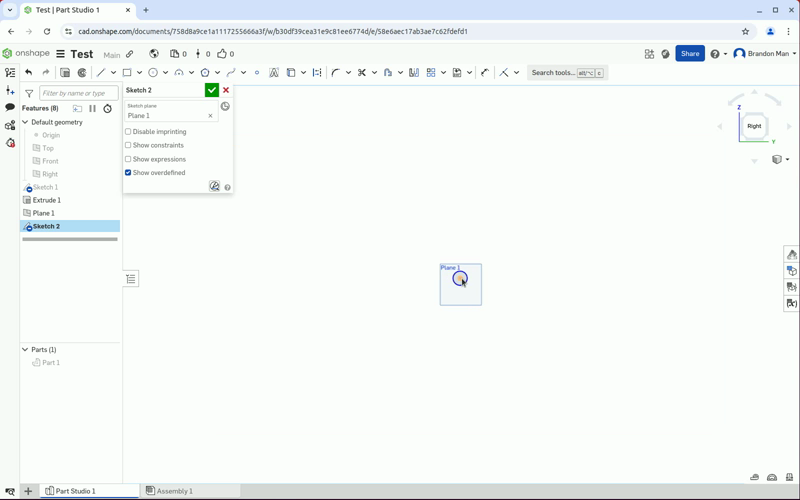
scroll(6)
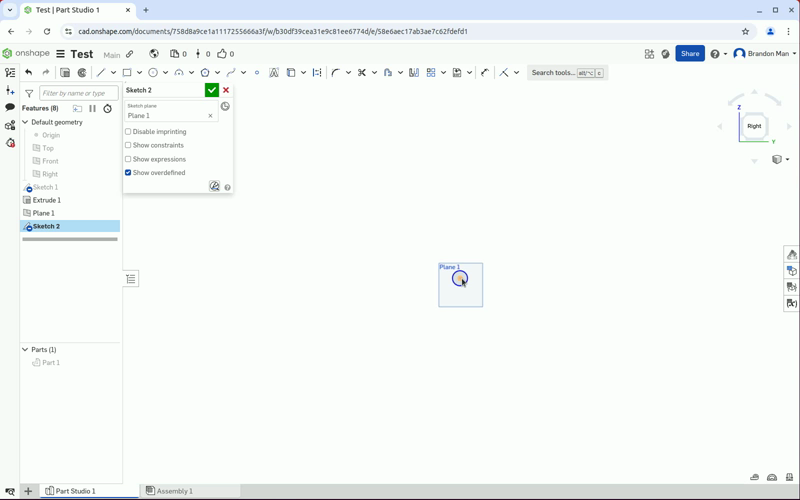
scroll(6)
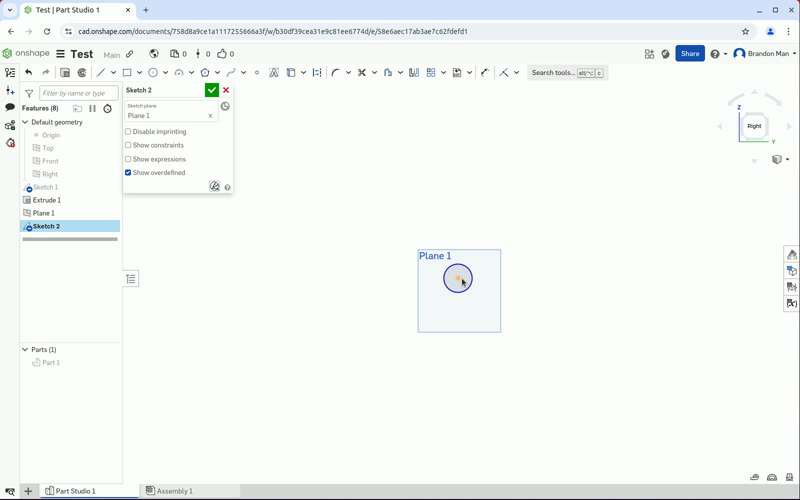
scroll(6)
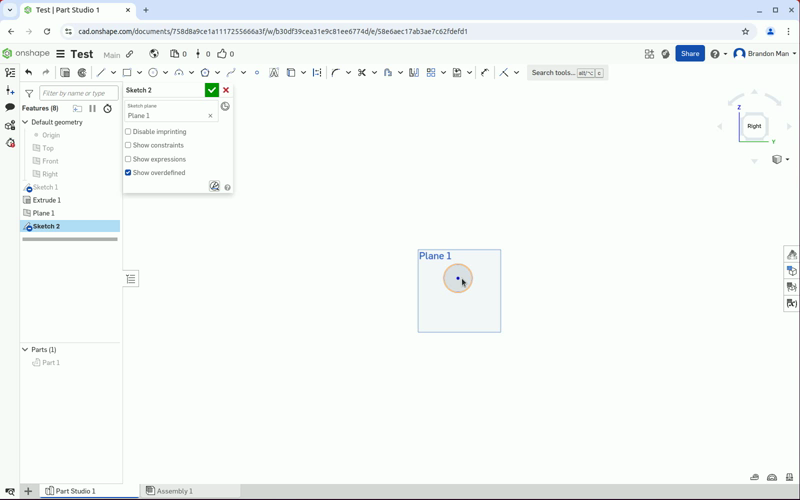
scroll(6)
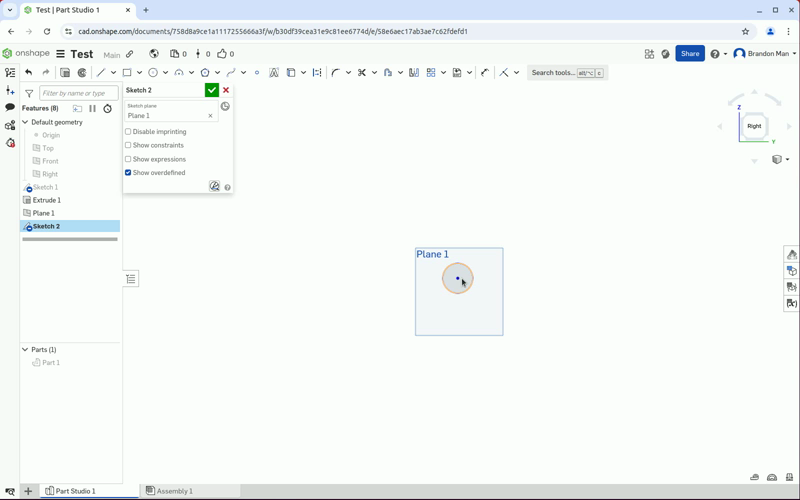
scroll(6)
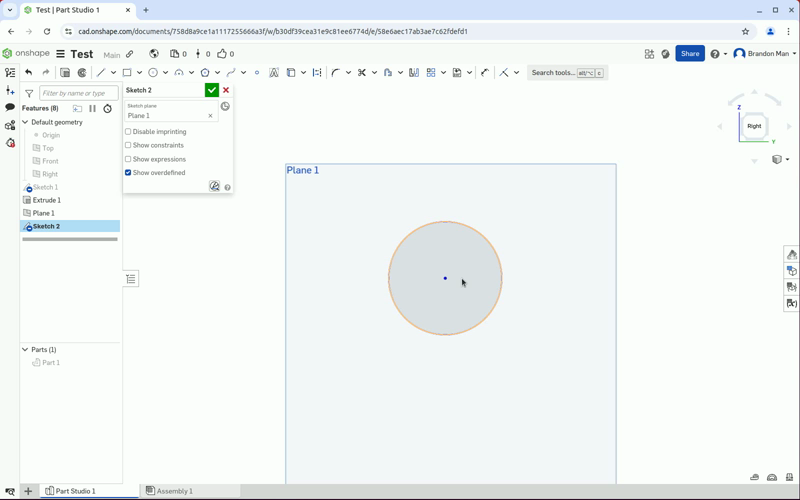
click(462, 278)
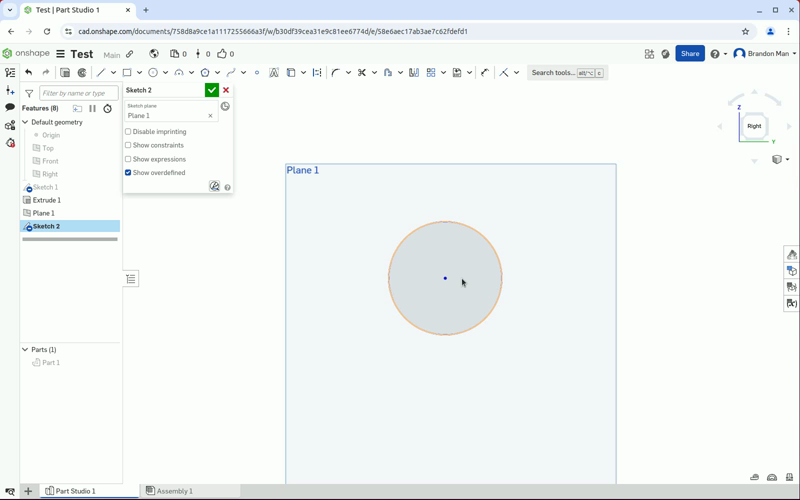
scroll(-6)
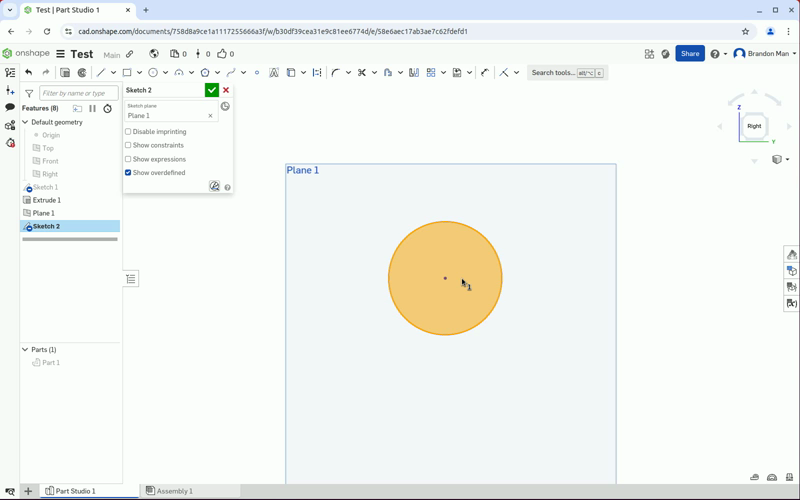
scroll(-6)
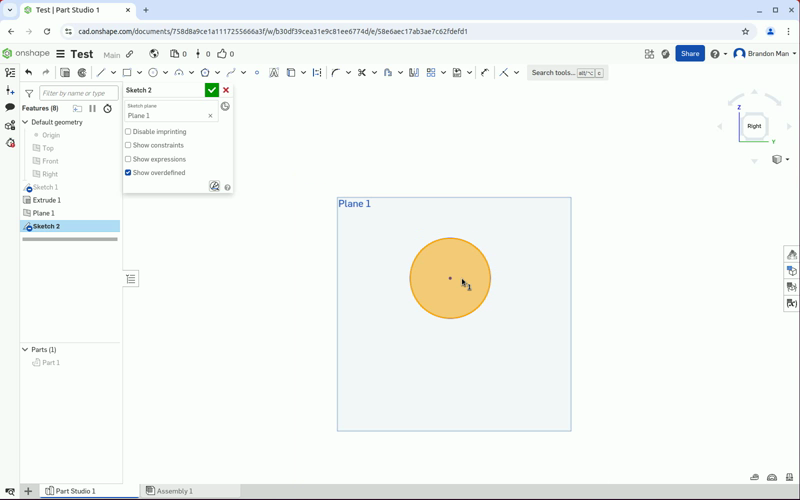
scroll(-6)
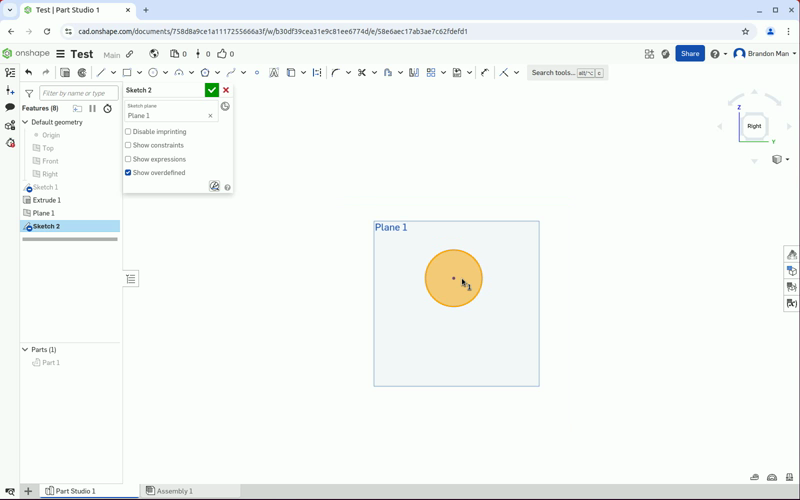
scroll(-6)
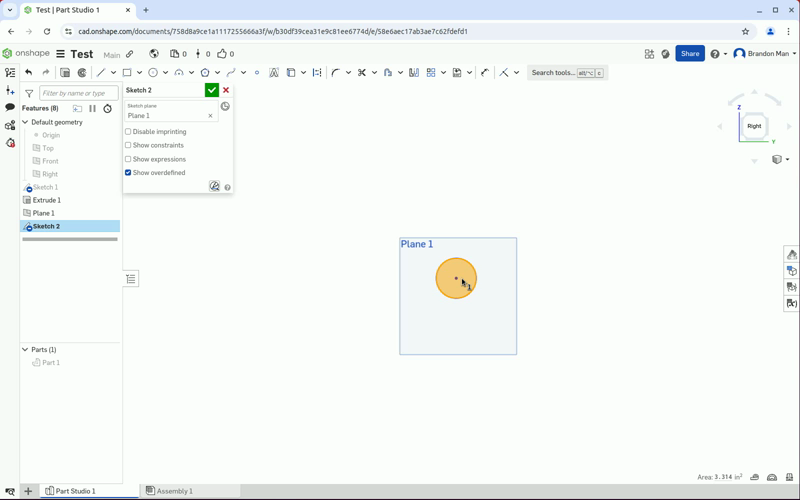
scroll(-6)
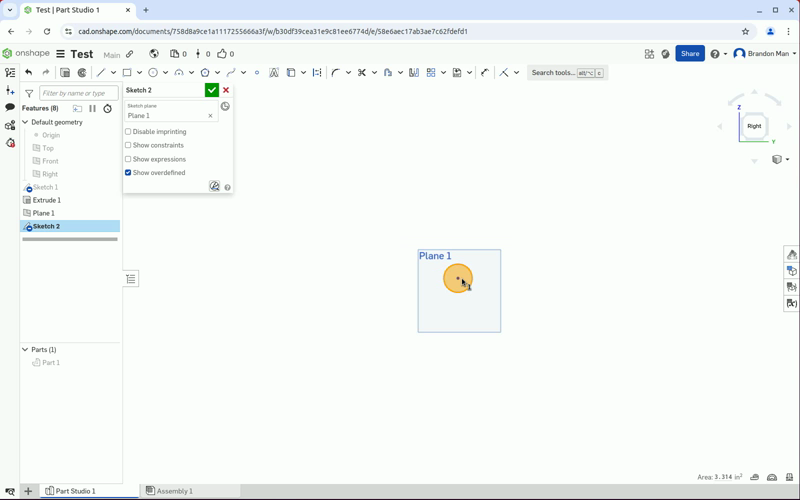
scroll(-6)
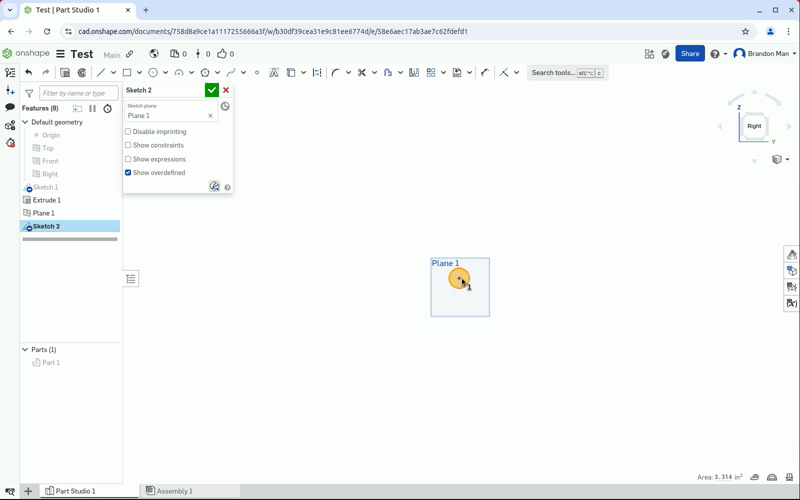
scroll(-6)
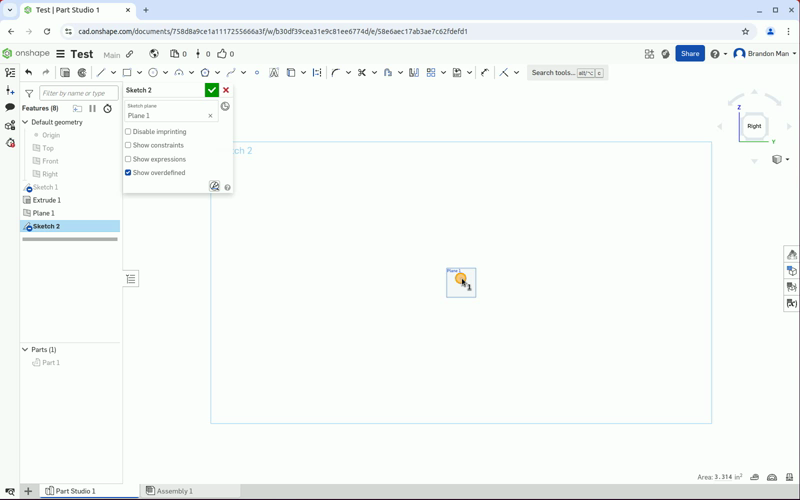
mouse_move(73, 352)
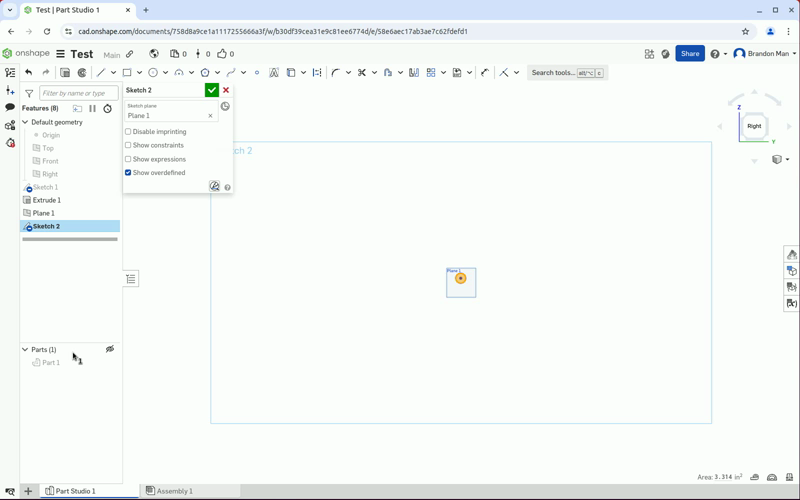
key(shift+y)
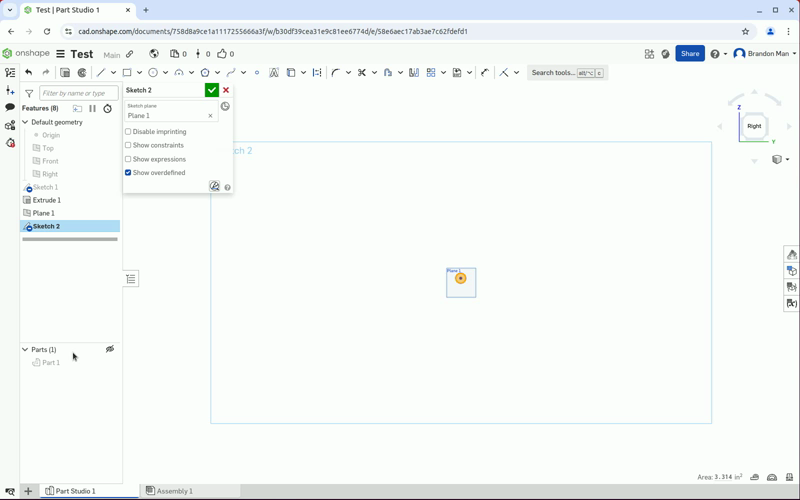
key(shift+e)
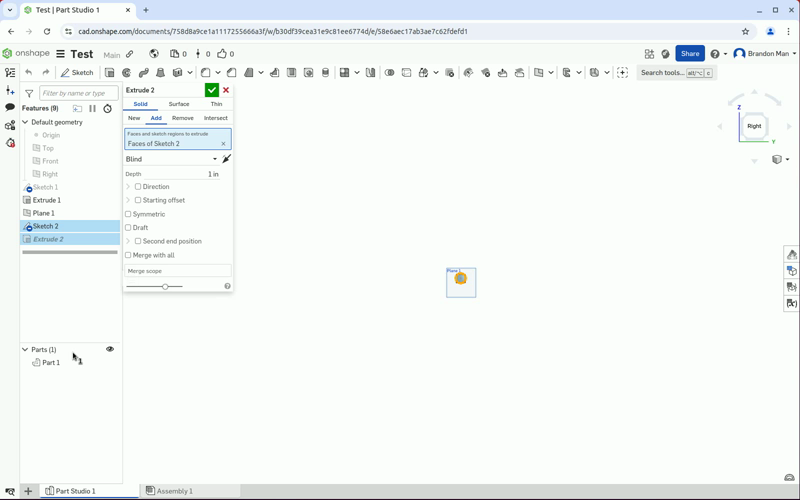
mouse_move(143, 106)
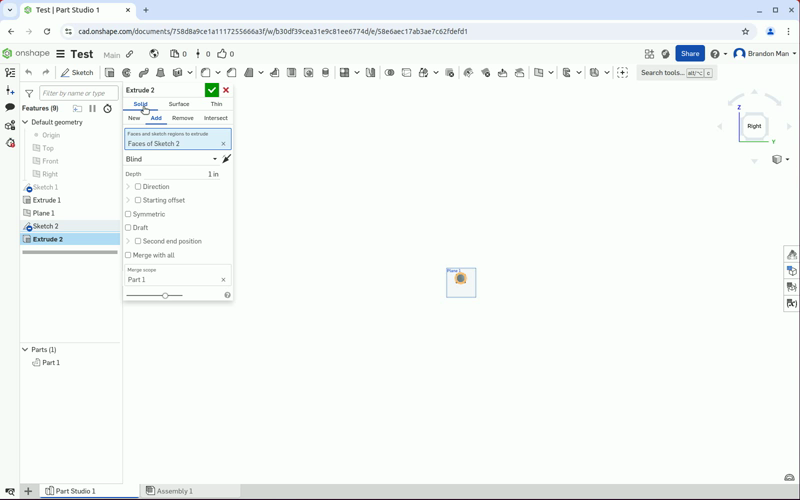
click(143, 106)
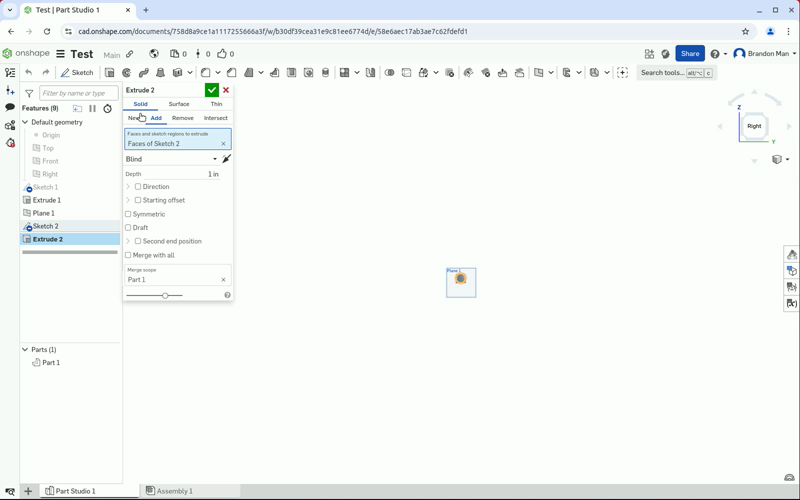
mouse_move(137, 120)
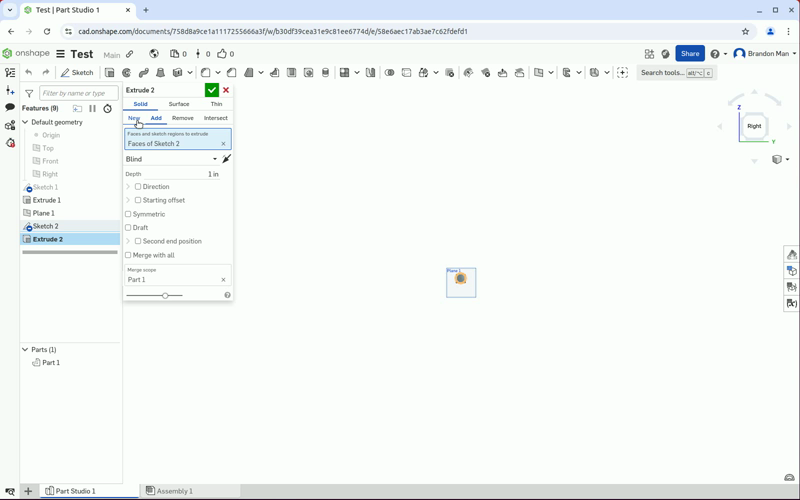
click(137, 120)
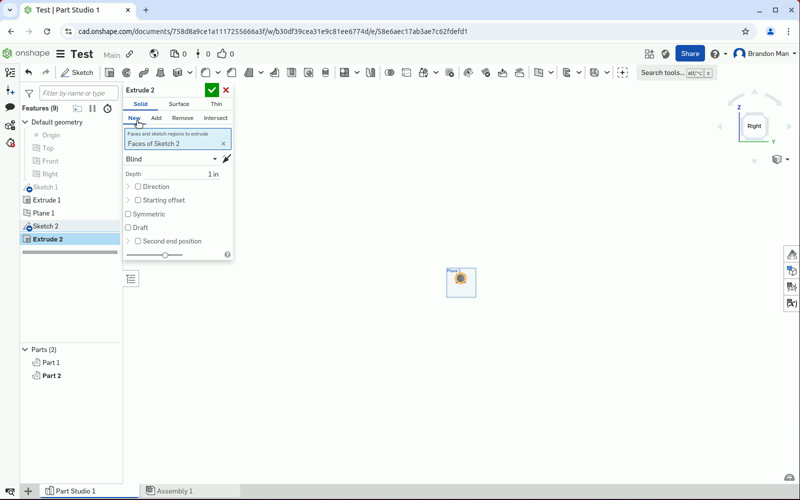
key(tab, 4)
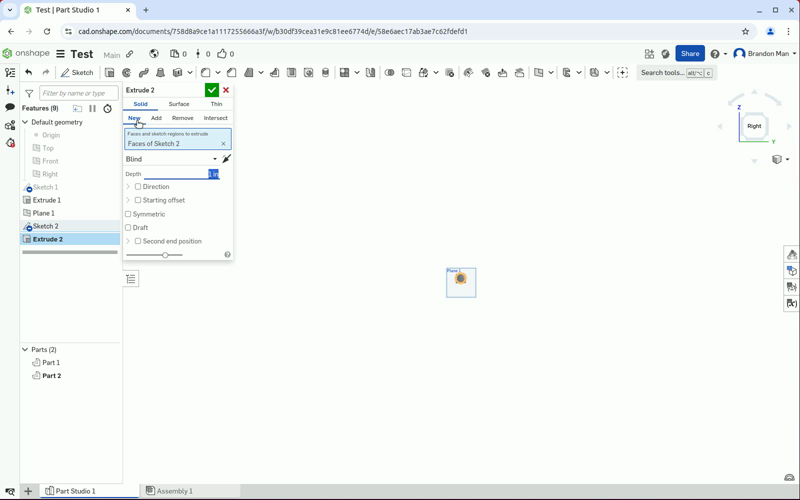
text(18.053)
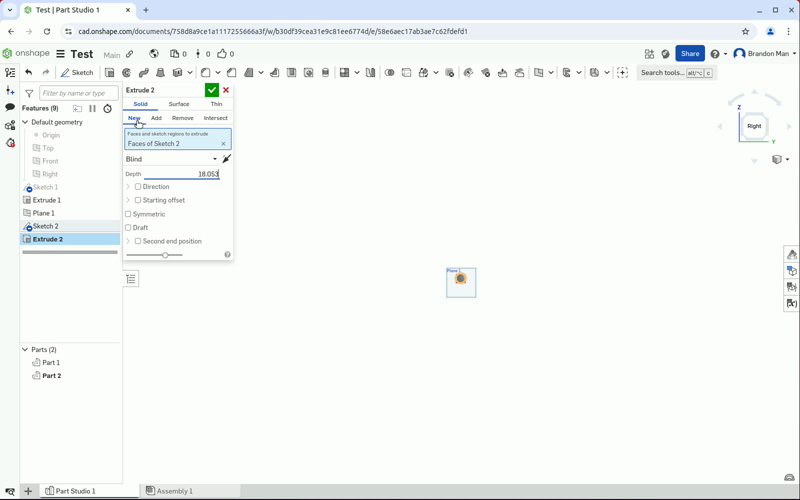
key(enter)
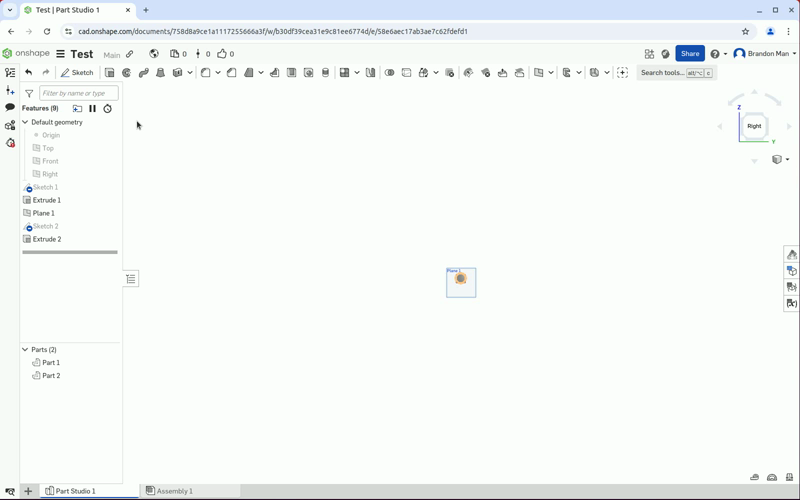
key(shift+h)
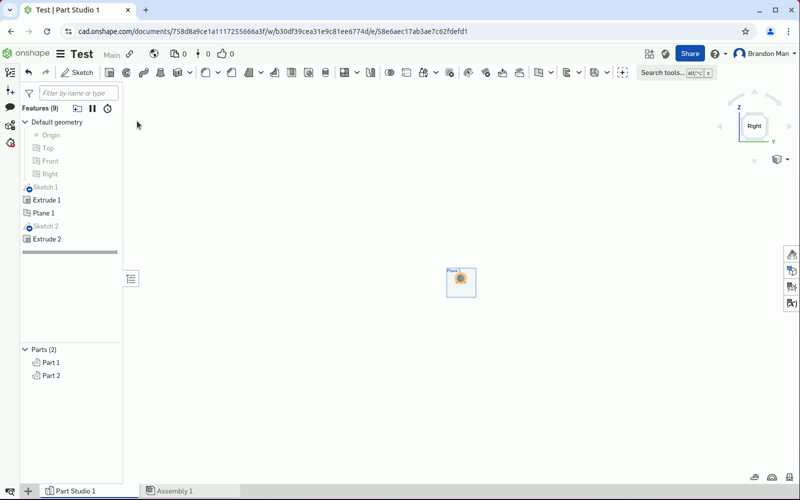
key(shift+h)
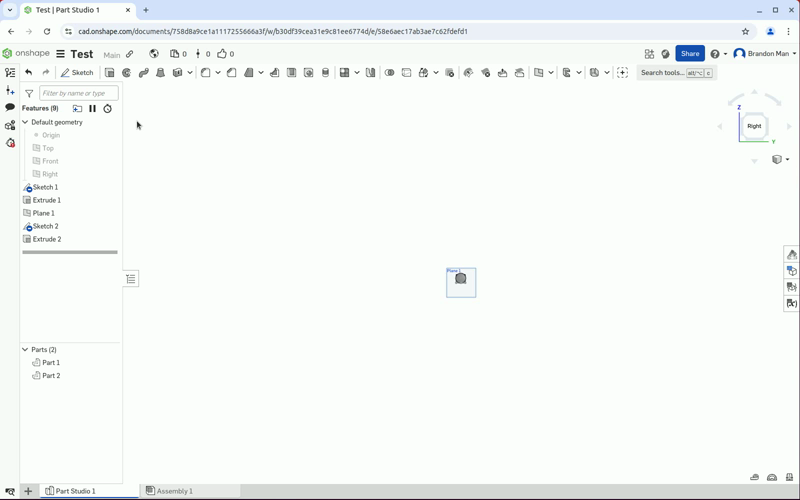
key(shift+7)
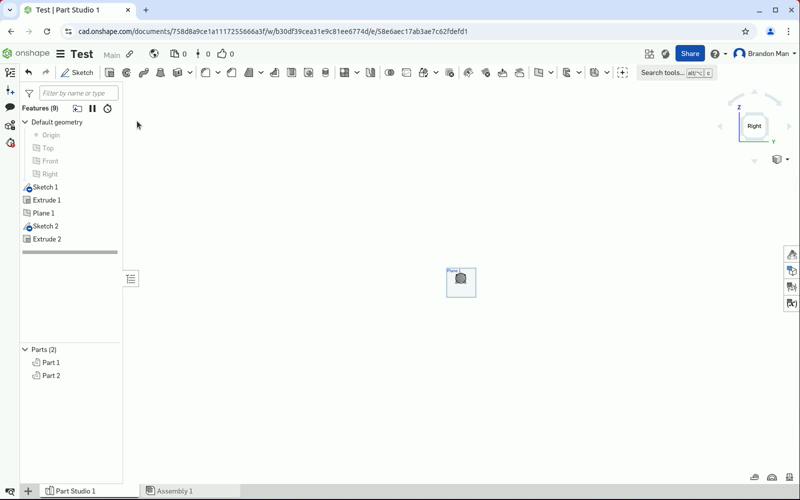
key(right, 2)
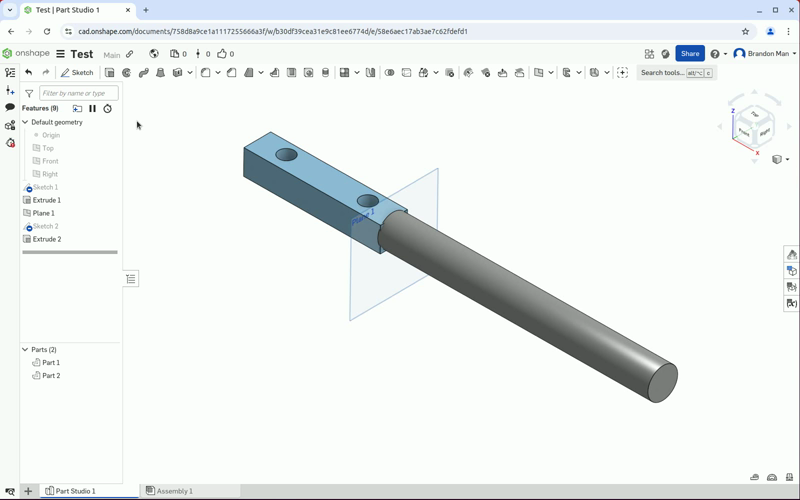
key(down, 2)
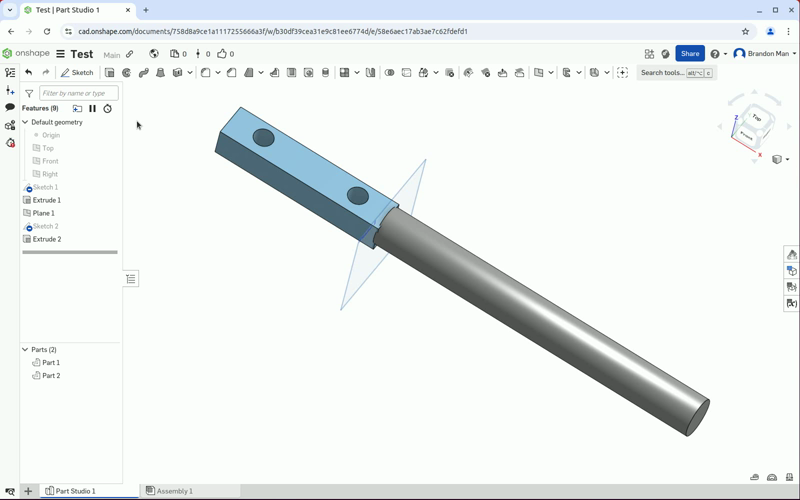
key(up, 2)
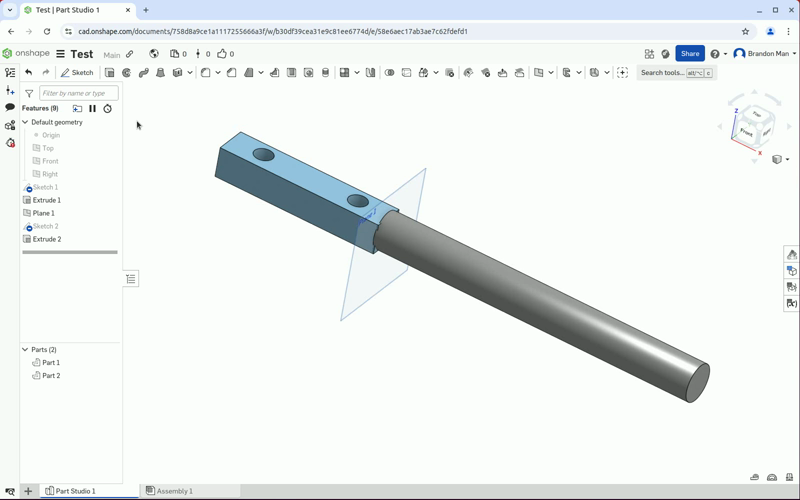
key(left, 2)
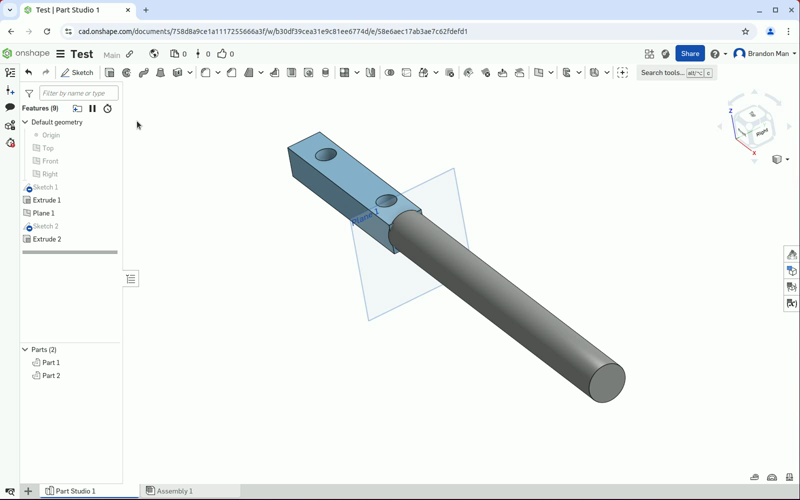
mouse_move(73, 189)
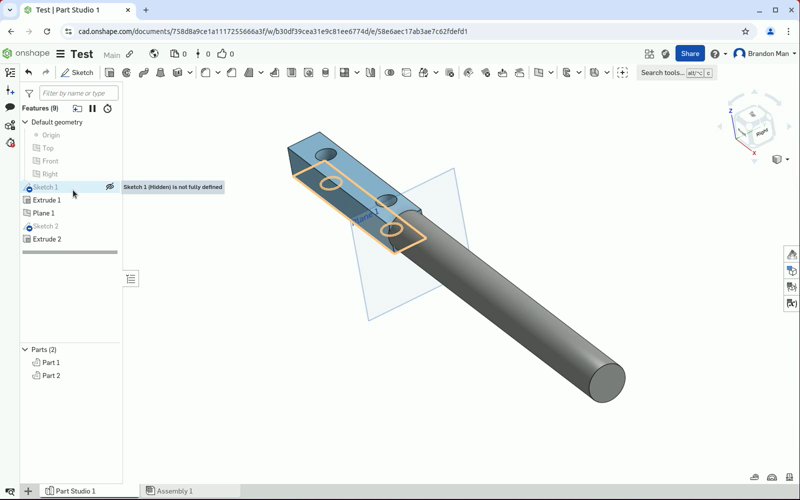
click(73, 189)